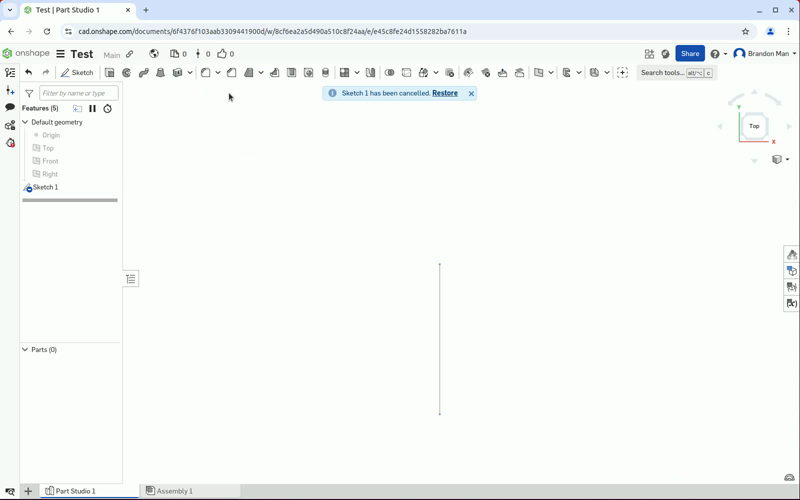
key(shift+h)
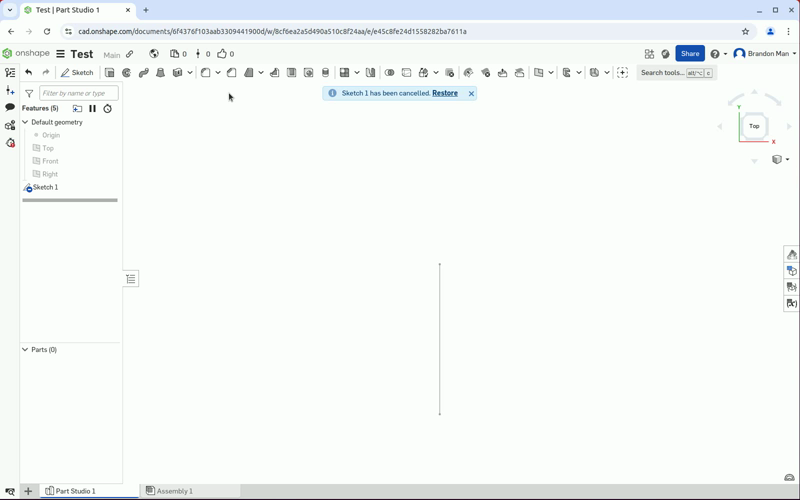
key(shift+s)
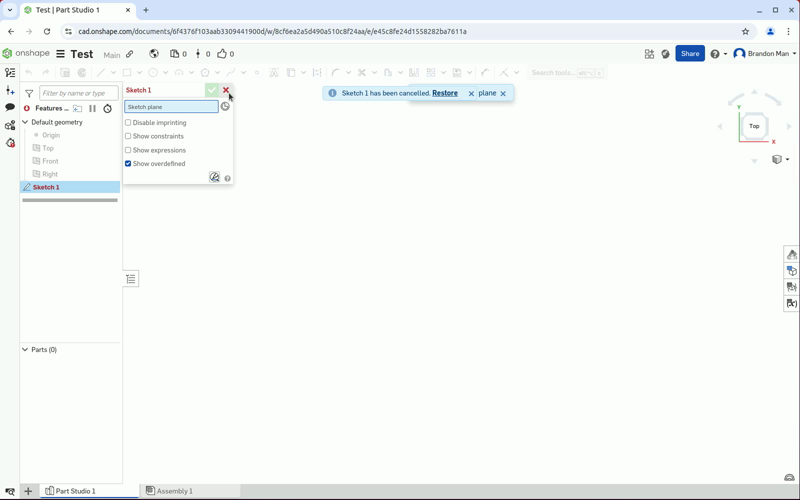
mouse_move(73, 150)
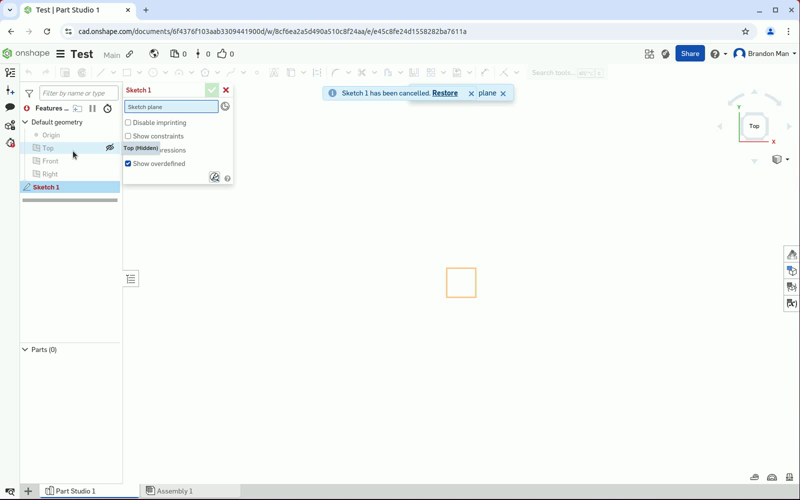
click(73, 150)
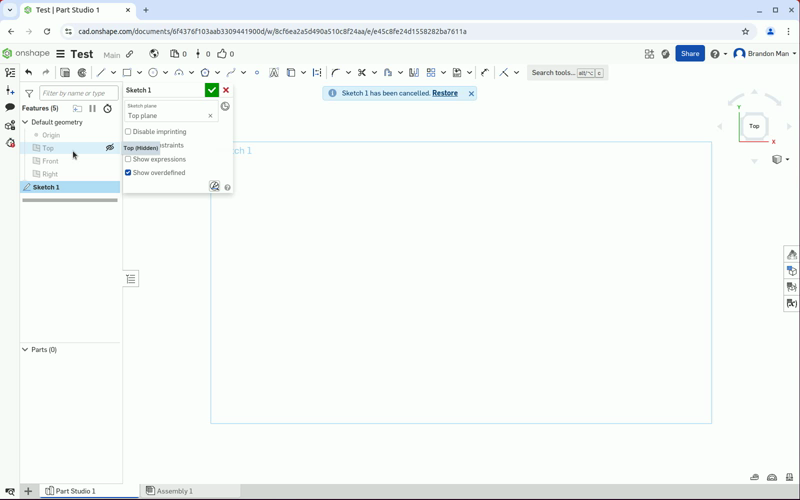
mouse_move(73, 352)
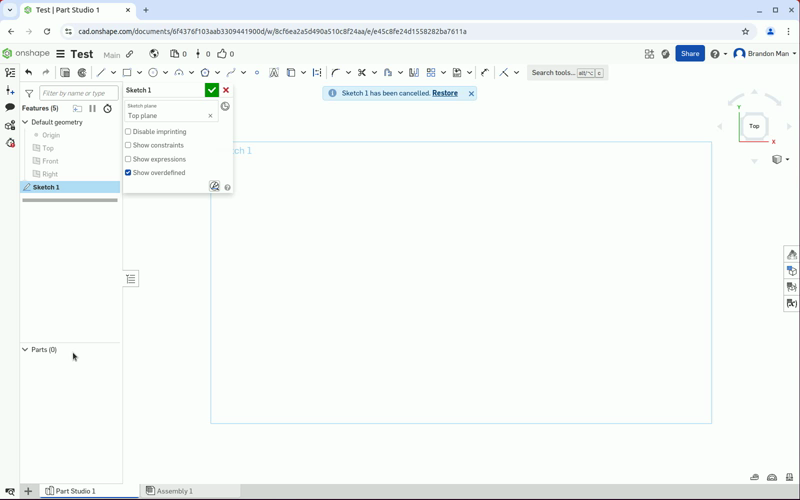
key(y)
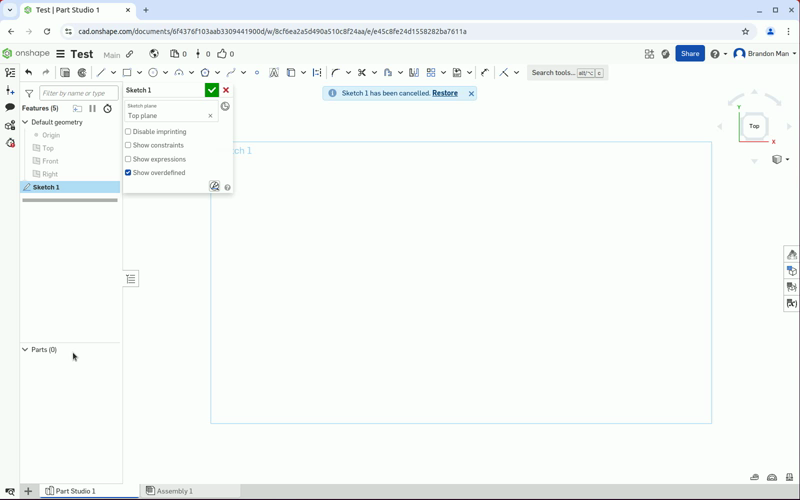
key(c)
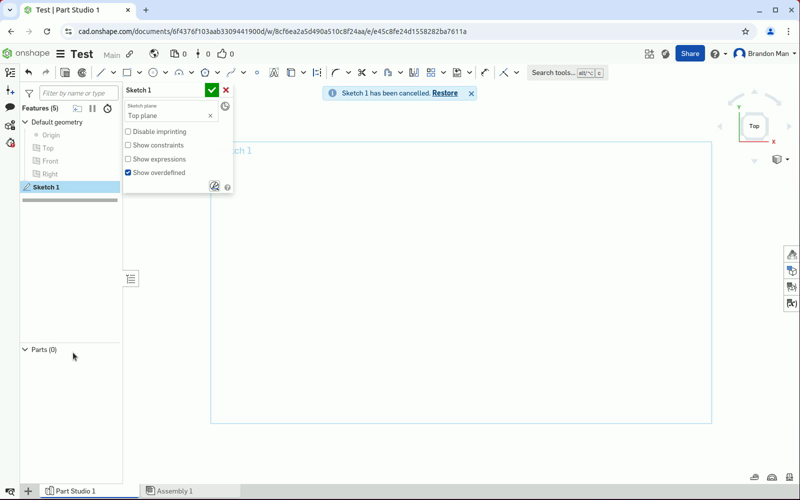
key_down(shift)
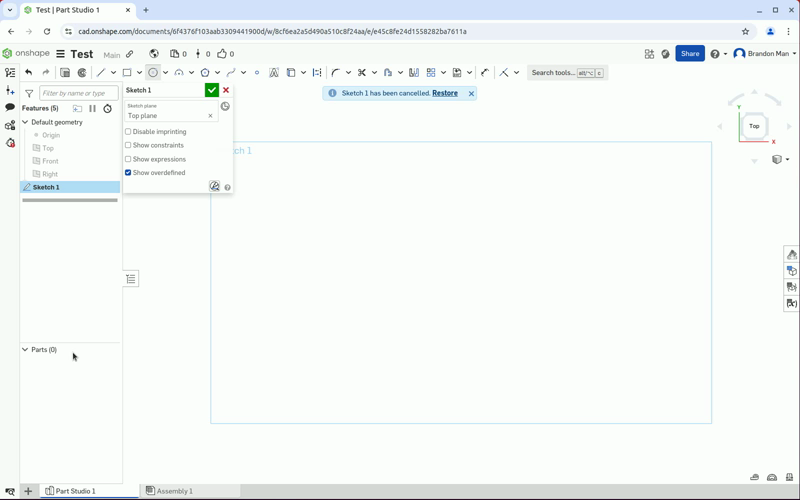
mouse_move(461, 282)
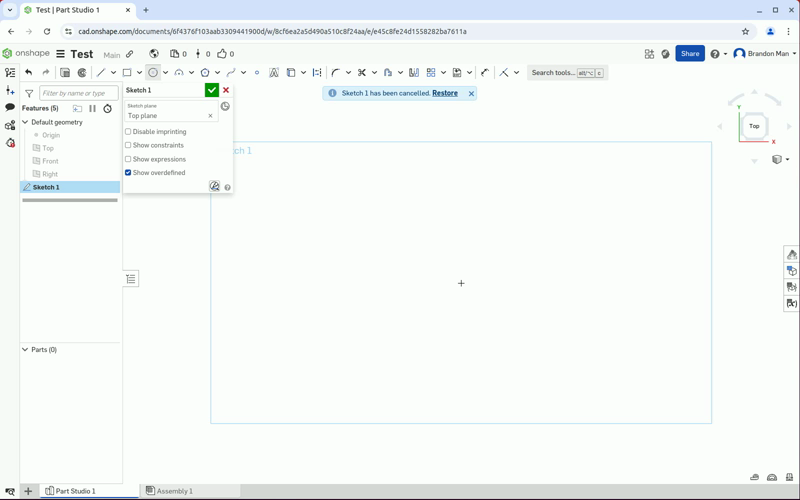
click(461, 282)
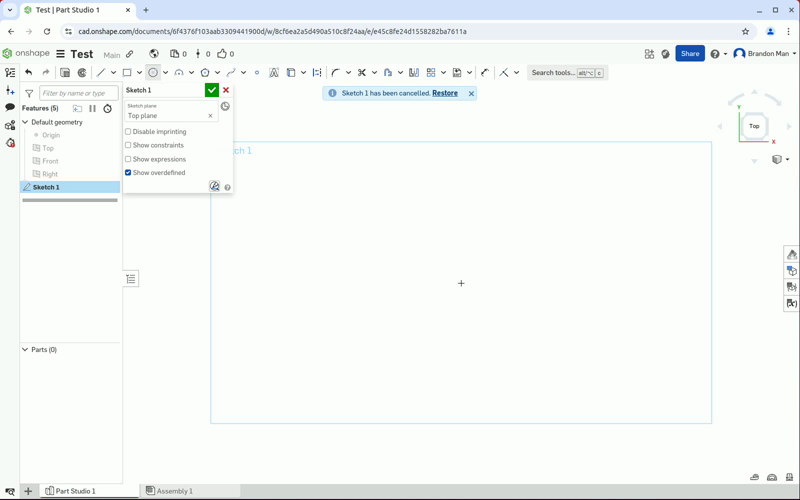
key_up(shift)
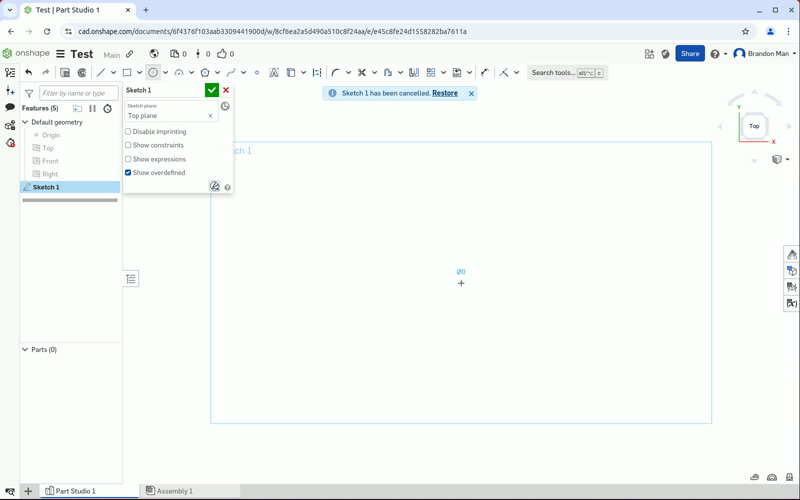
mouse_move(574, 282)
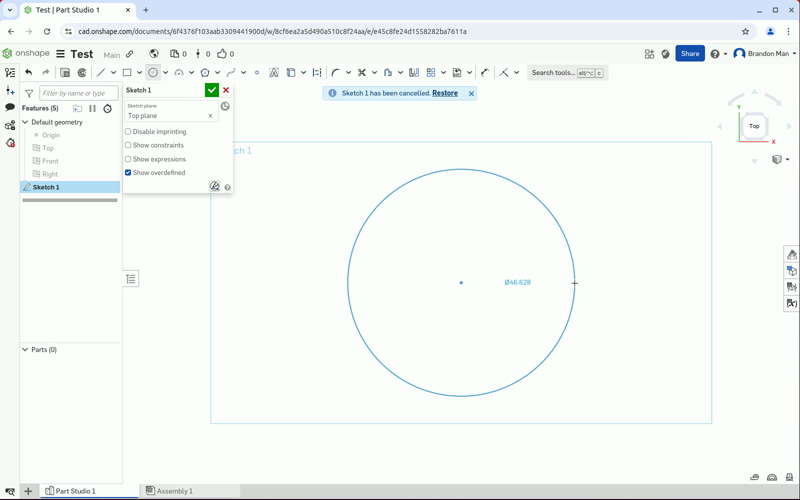
click(574, 282)
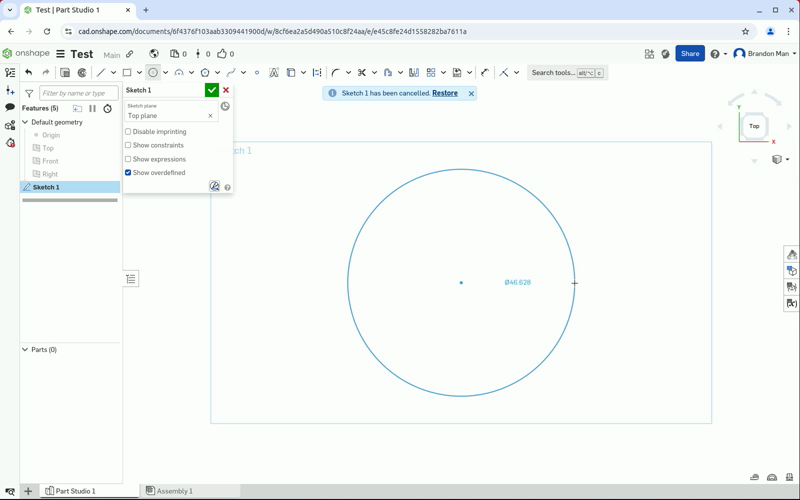
key(esc)
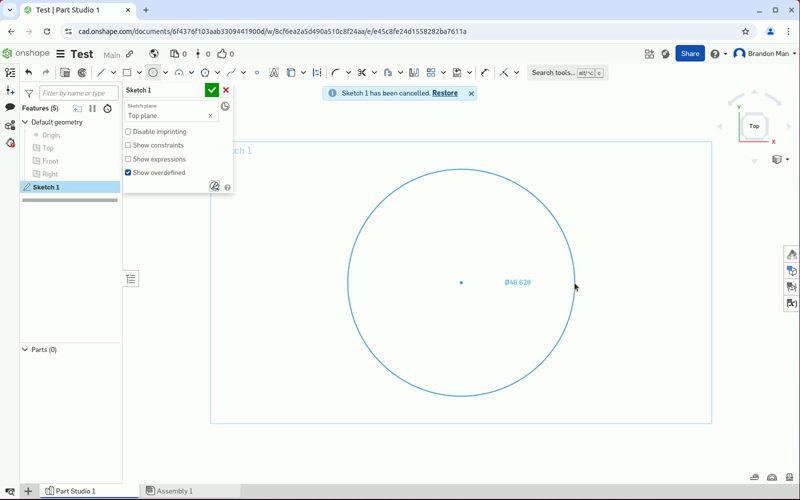
key(c)
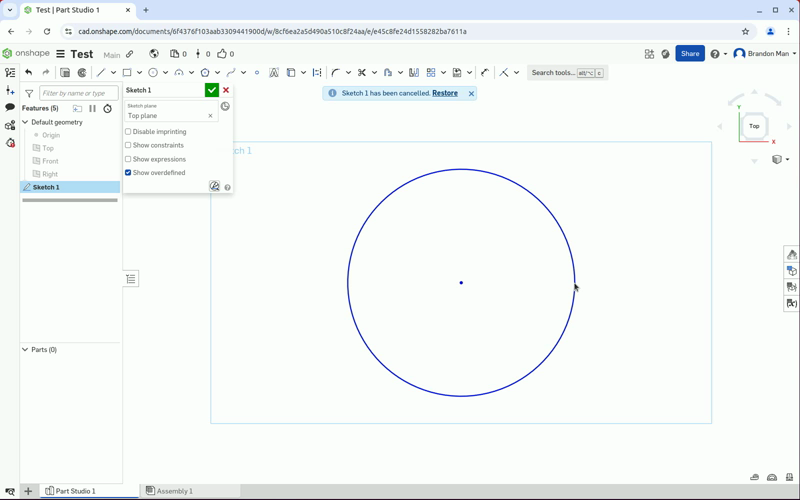
key_down(shift)
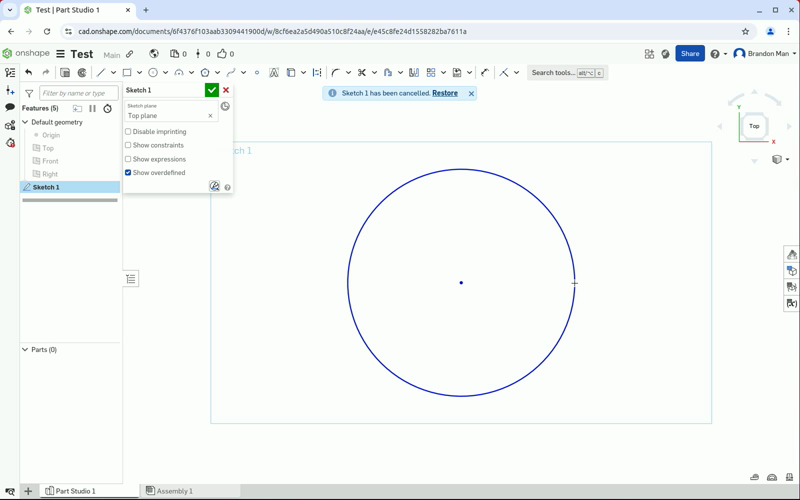
mouse_move(461, 282)
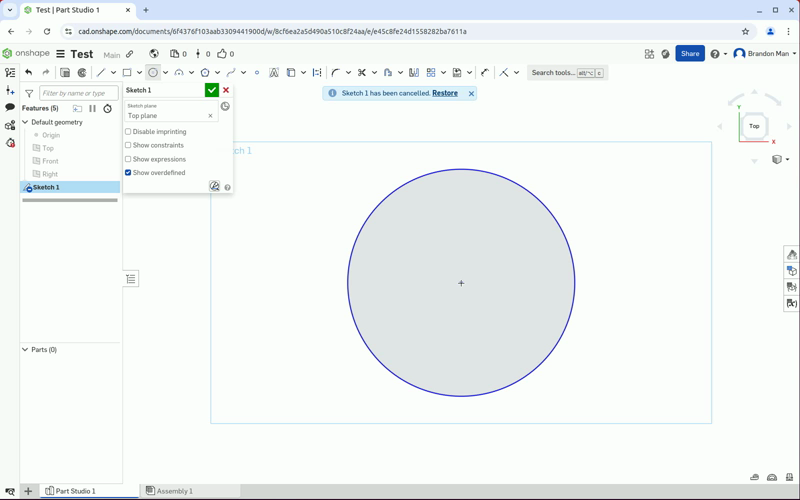
click(461, 282)
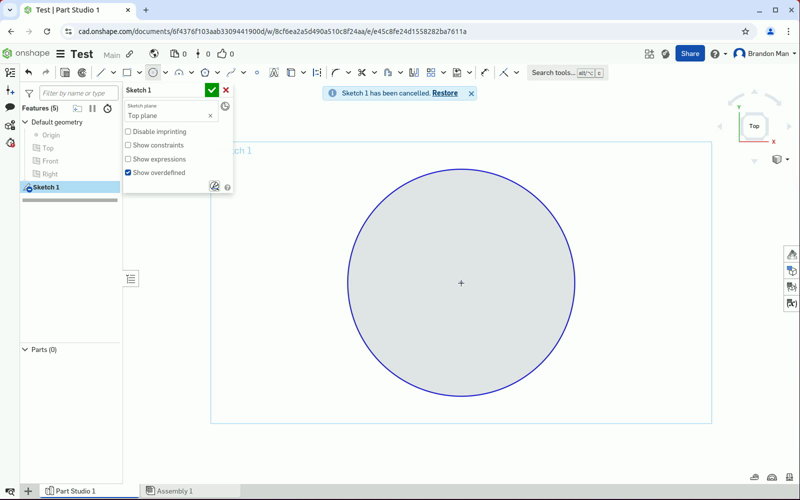
key_up(shift)
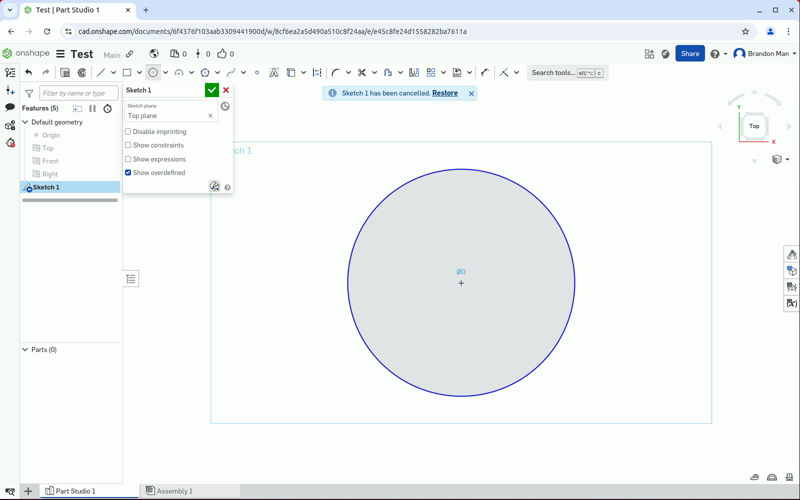
mouse_move(501, 282)
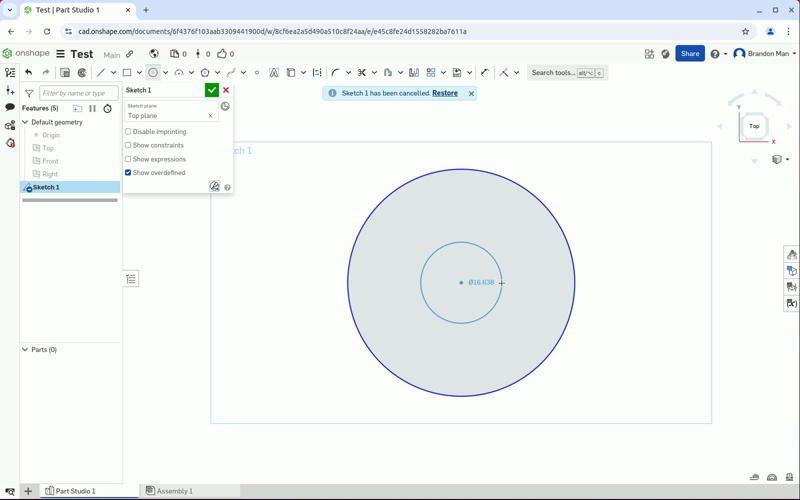
click(501, 282)
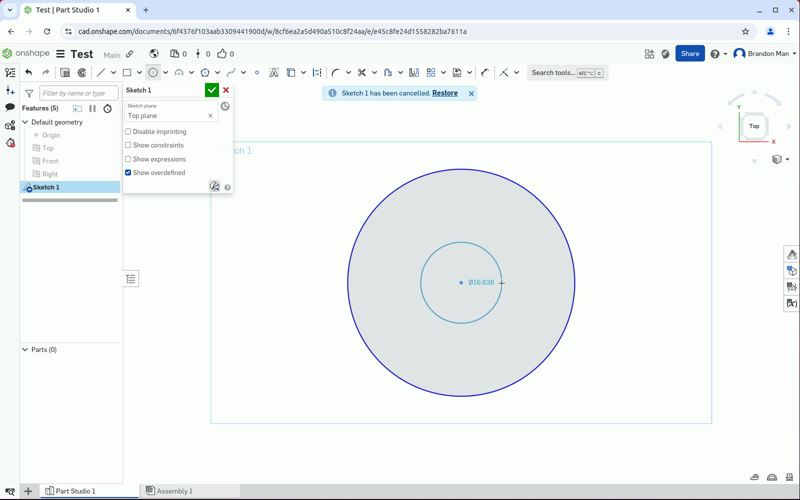
key(esc)
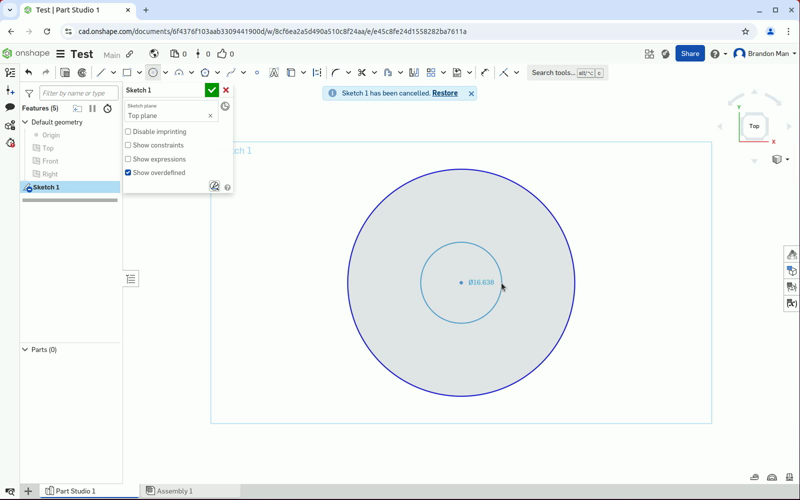
mouse_move(388, 298)
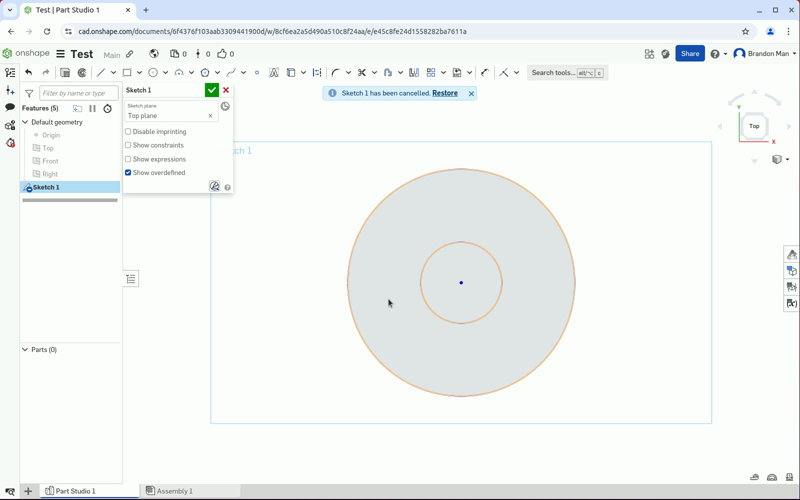
click(388, 298)
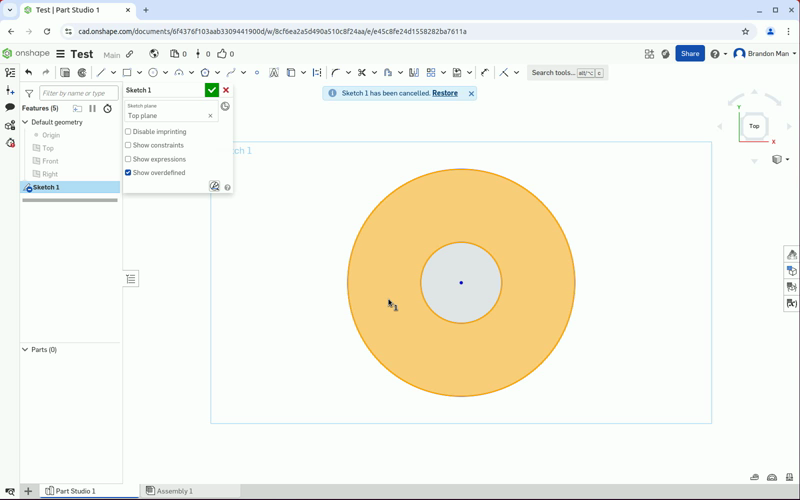
mouse_move(73, 352)
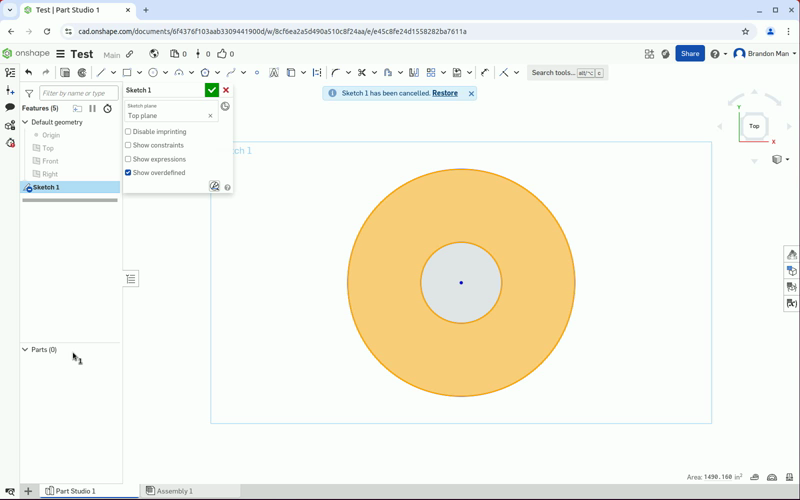
key(shift+y)
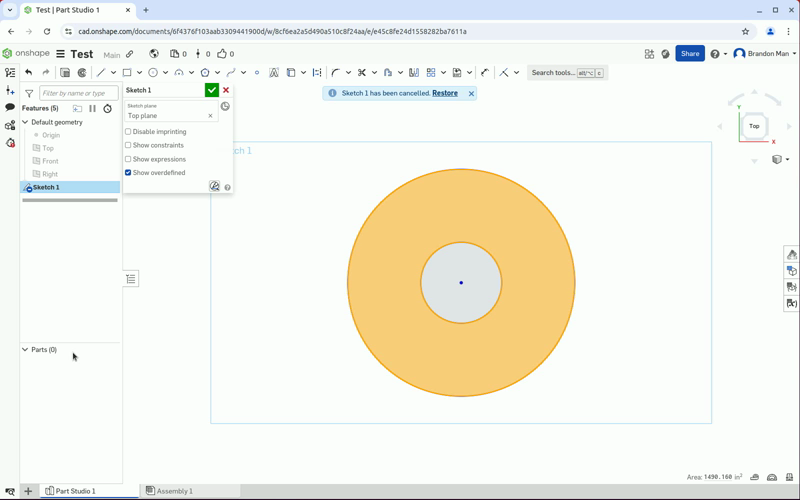
key(shift+e)
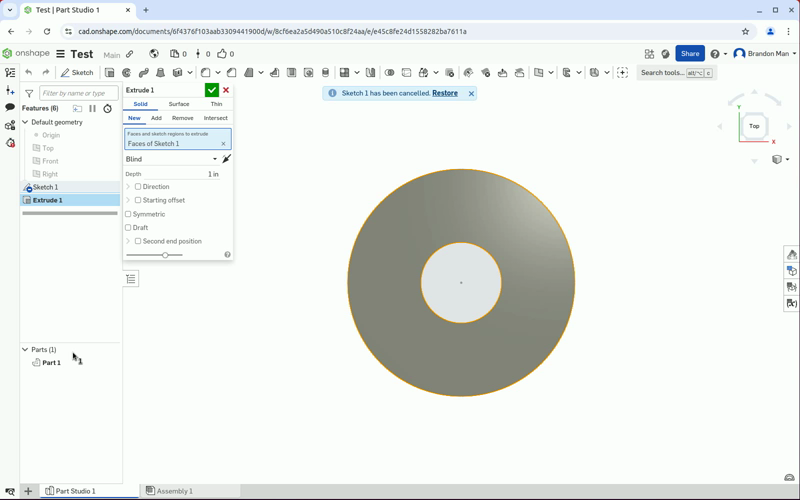
mouse_move(143, 106)
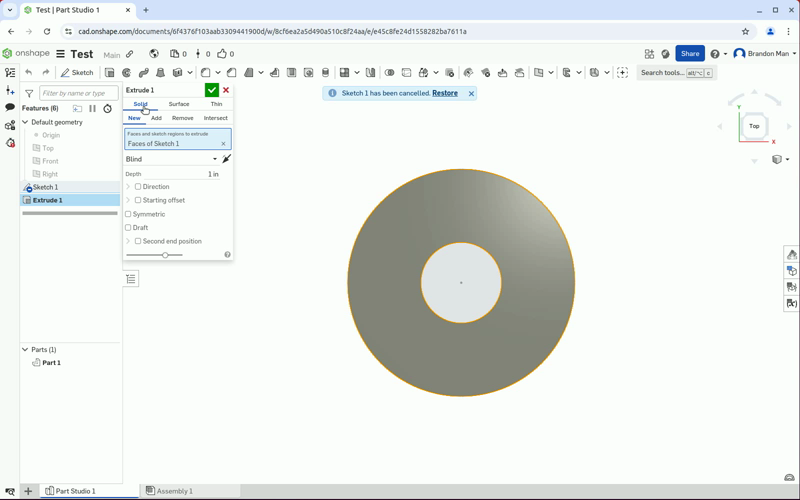
click(143, 106)
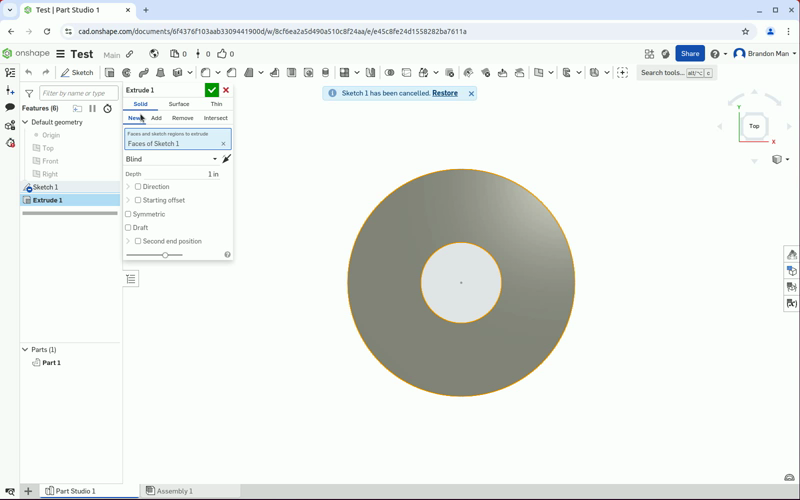
mouse_move(137, 120)
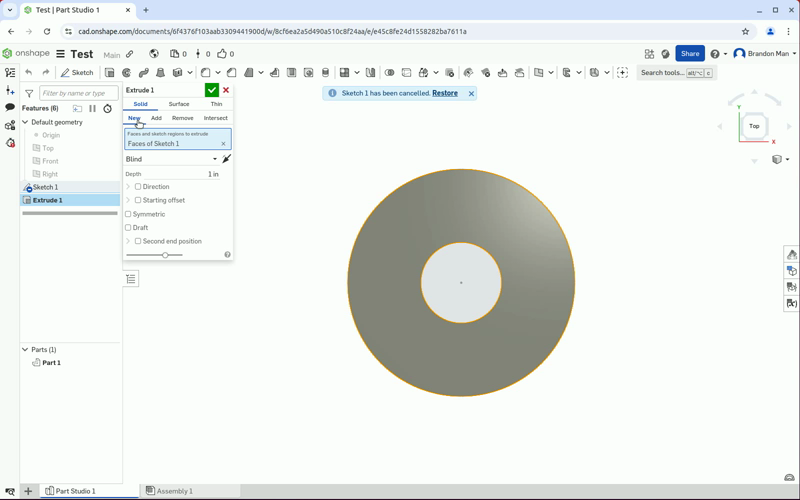
click(137, 120)
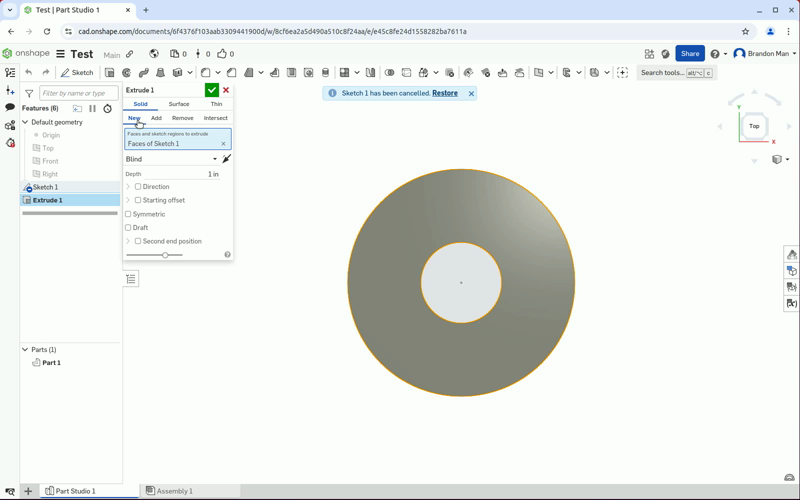
key(tab, 4)
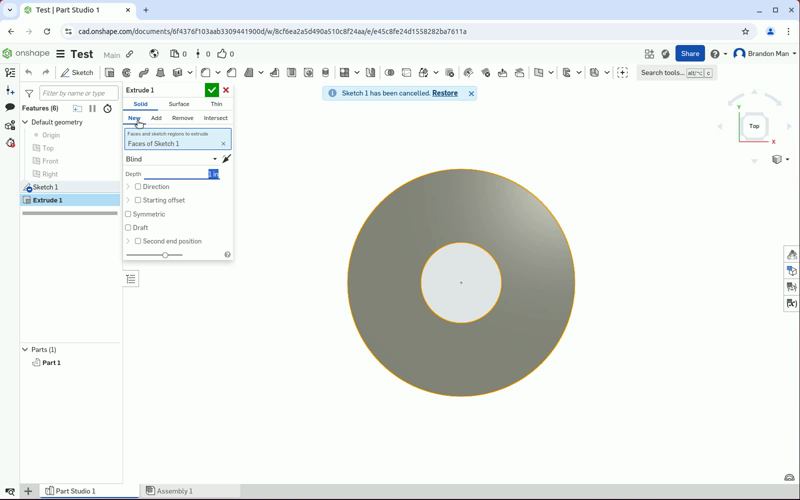
text(3.37)
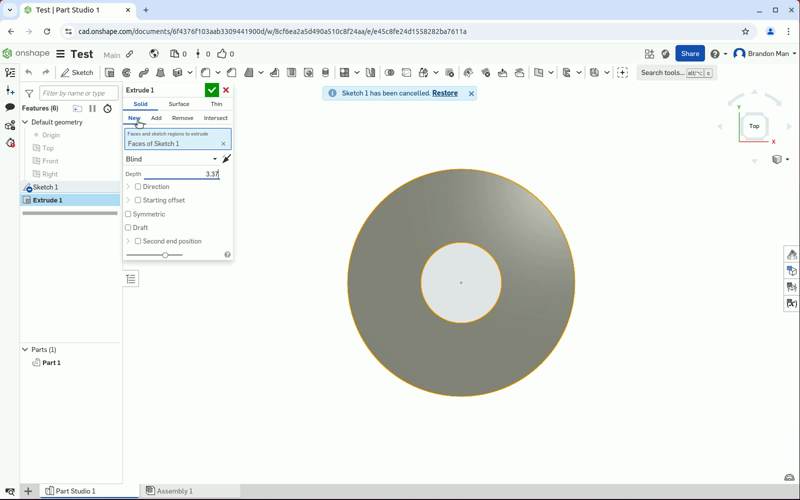
key(enter)
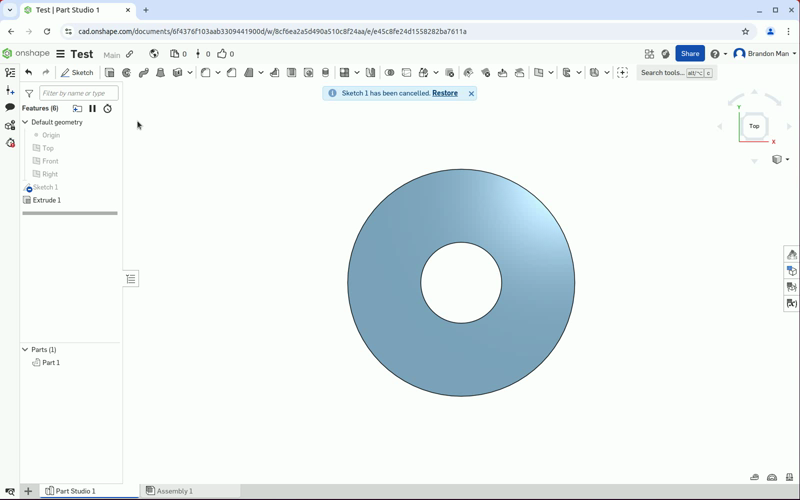
key(shift+h)
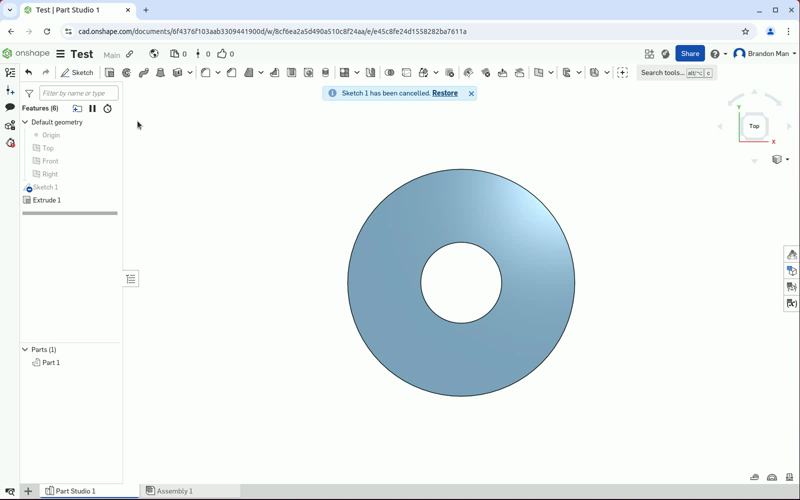
key(shift+h)
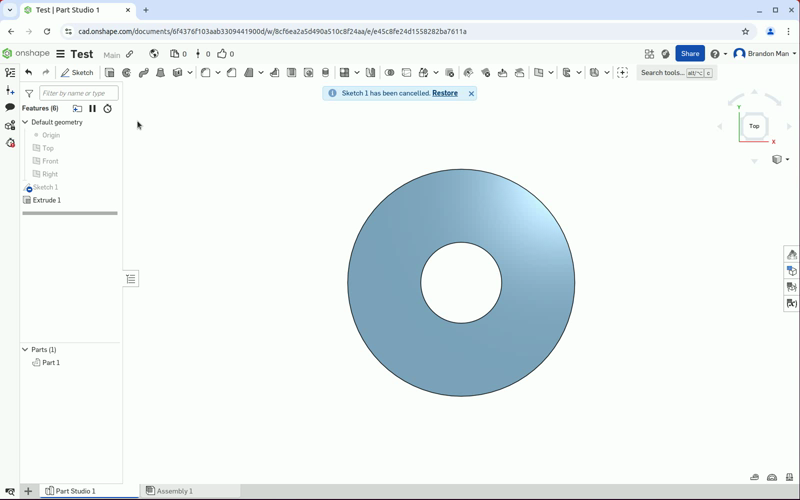
mouse_move(73, 189)
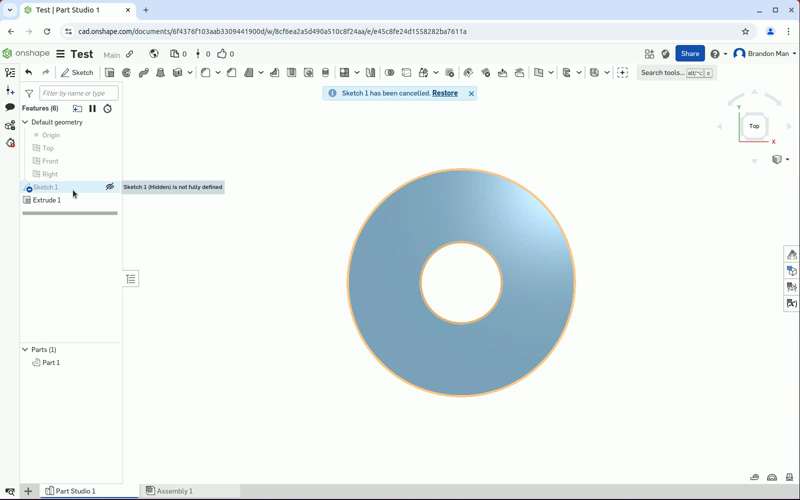
click(73, 189)
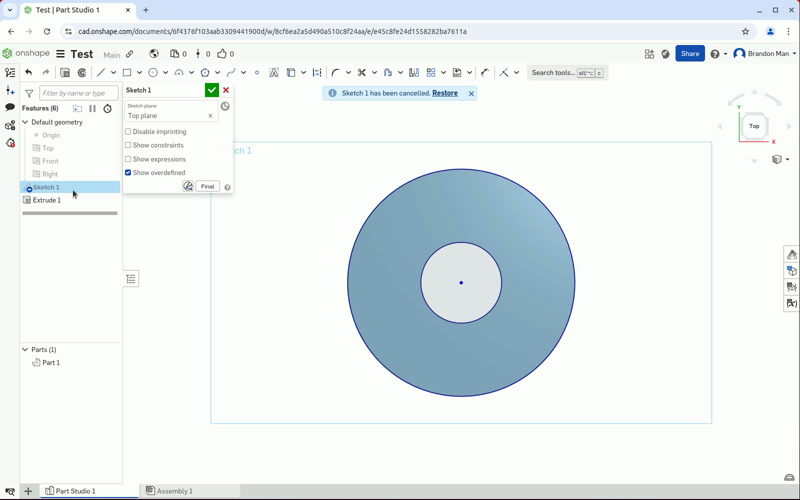
mouse_move(229, 92)
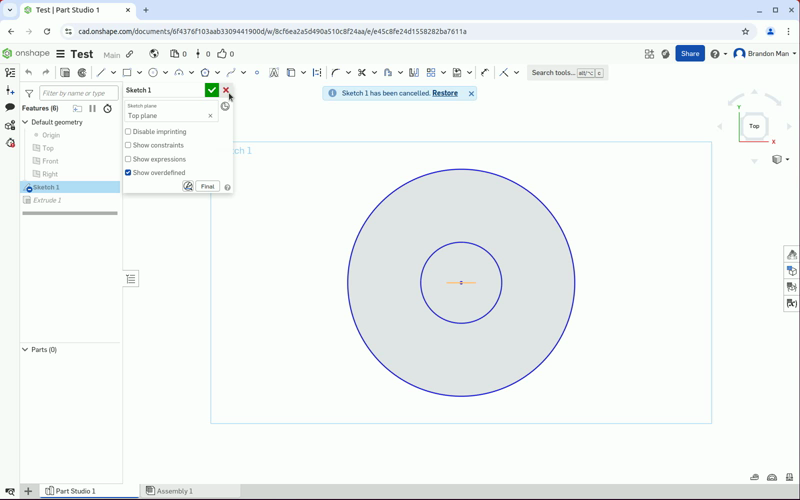
click(229, 92)
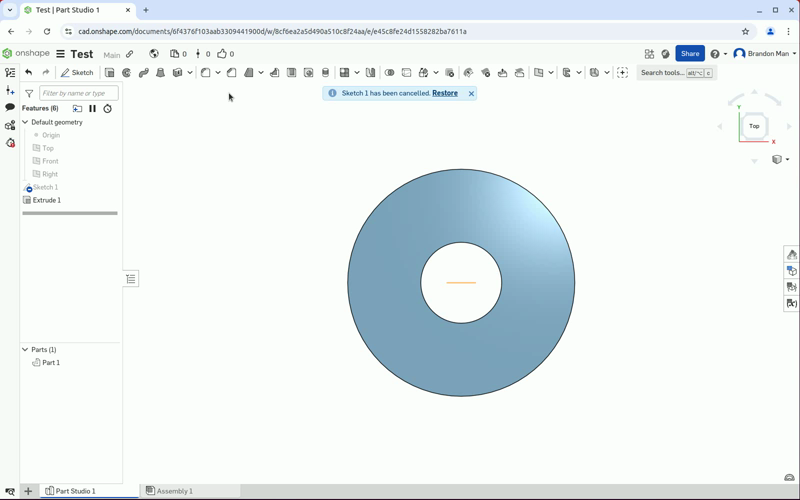
mouse_move(541, 75)
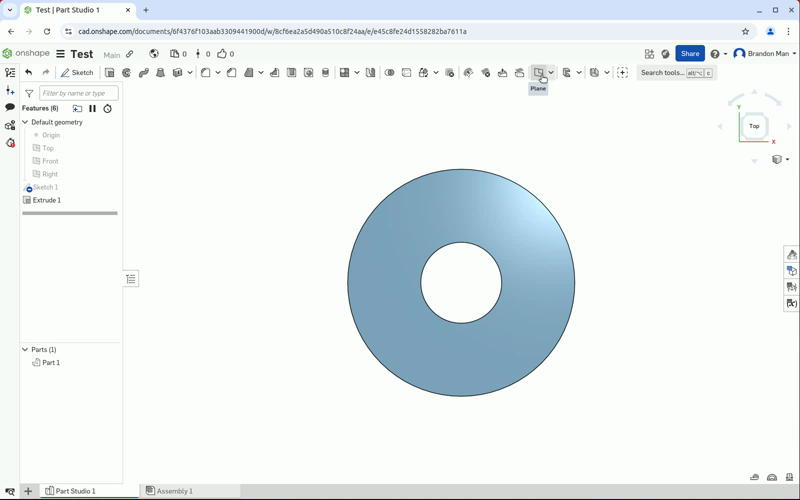
click(541, 75)
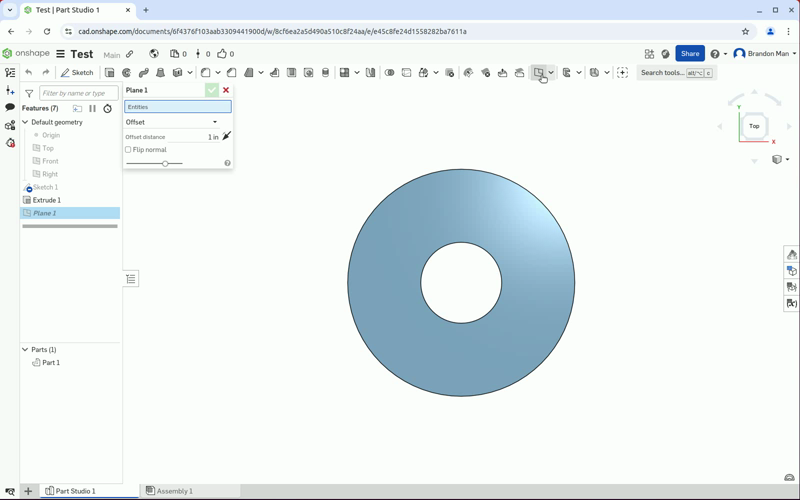
mouse_move(73, 150)
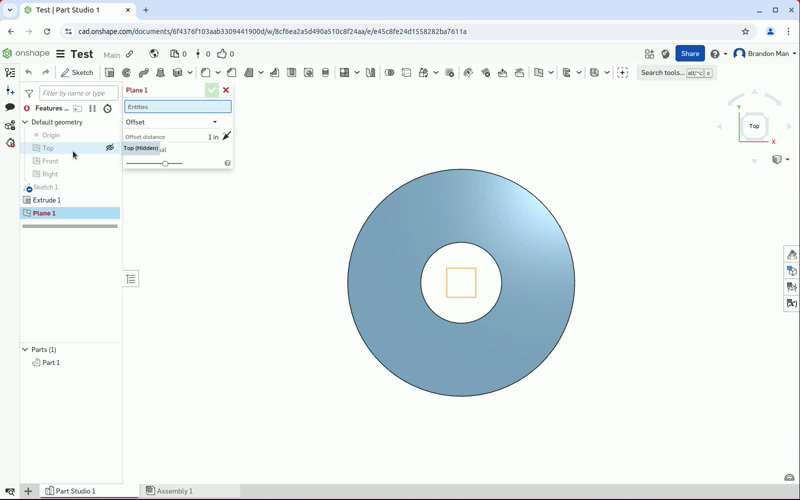
click(73, 150)
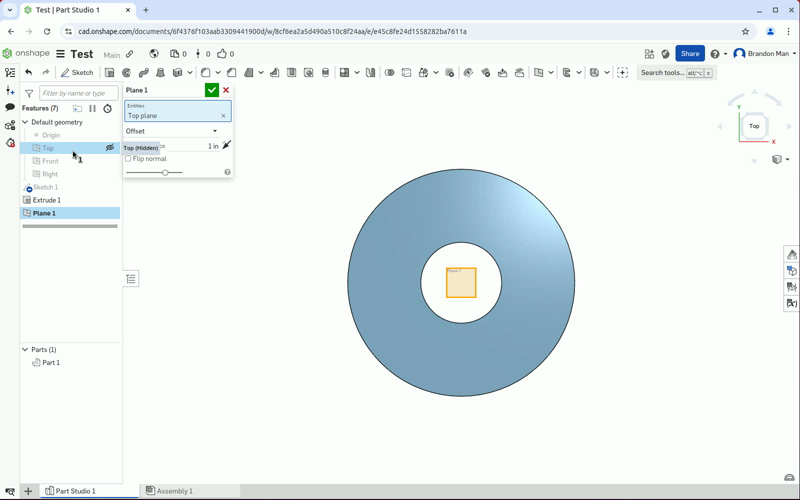
key(tab, 2)
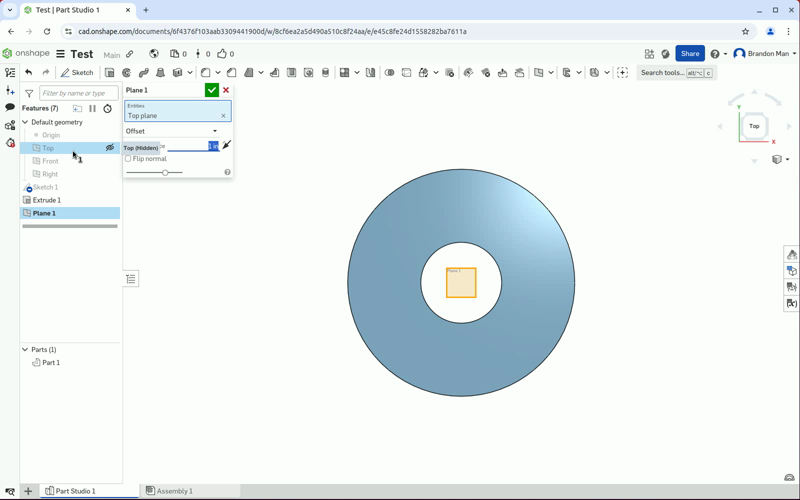
text(3.358)
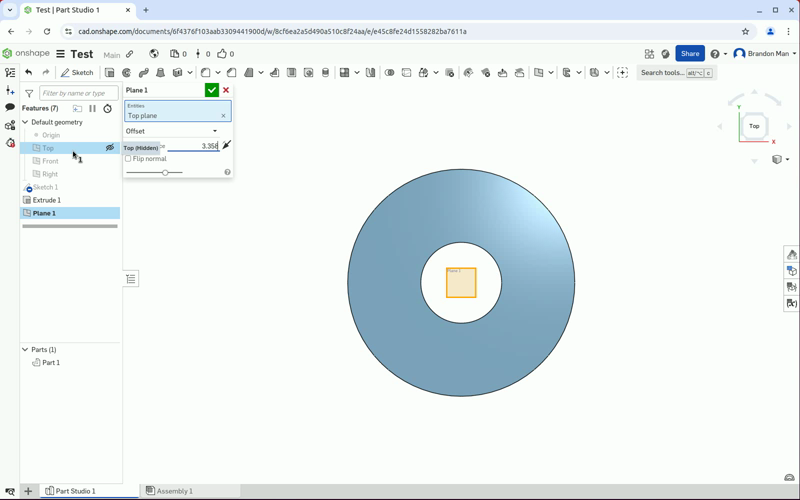
key(enter, 2)
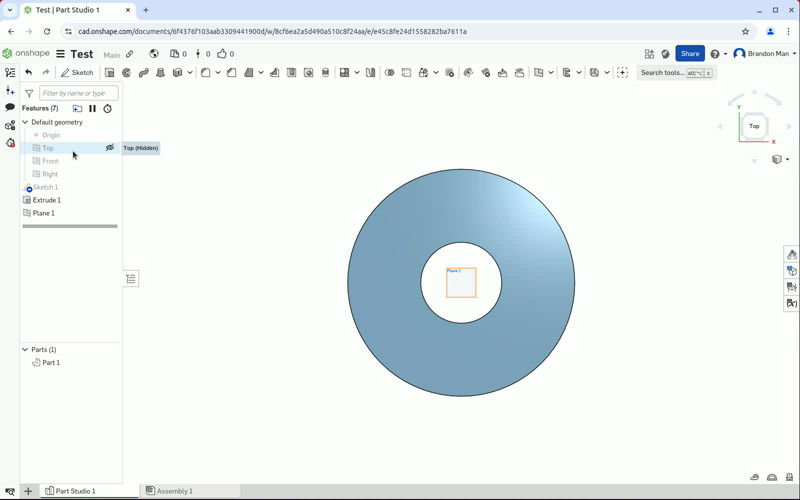
key(shift+s)
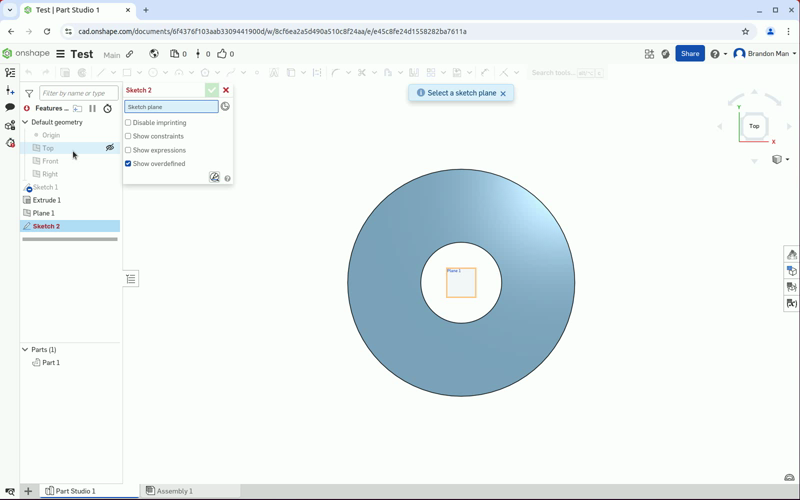
mouse_move(73, 215)
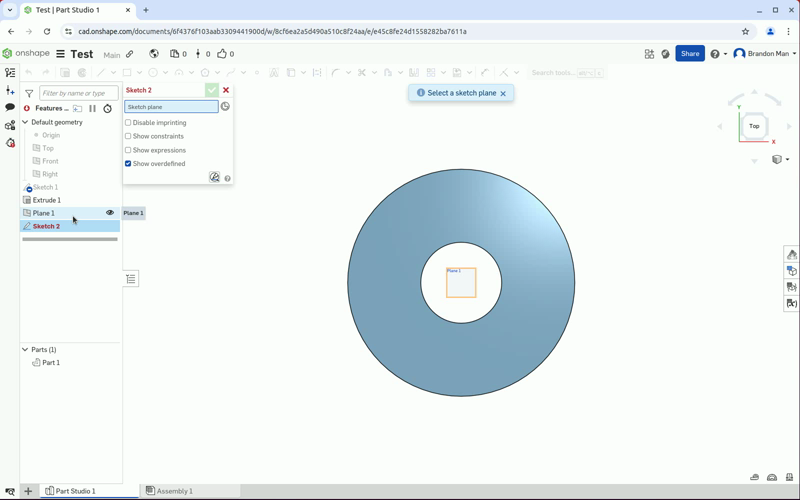
click(73, 215)
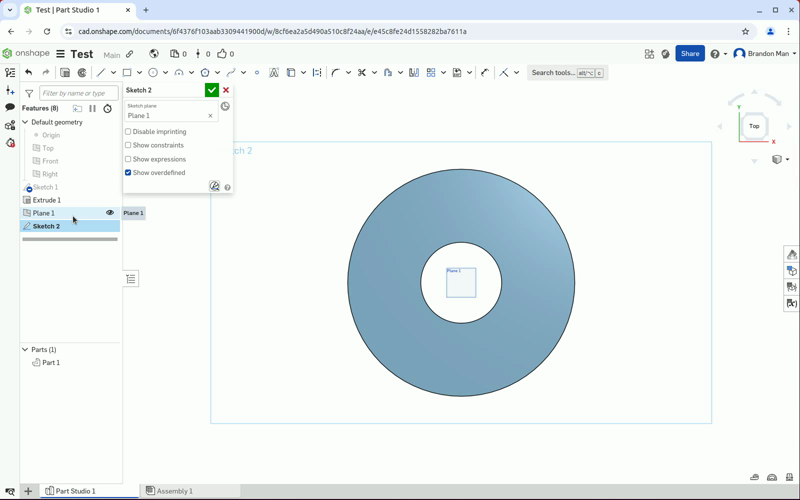
mouse_move(73, 352)
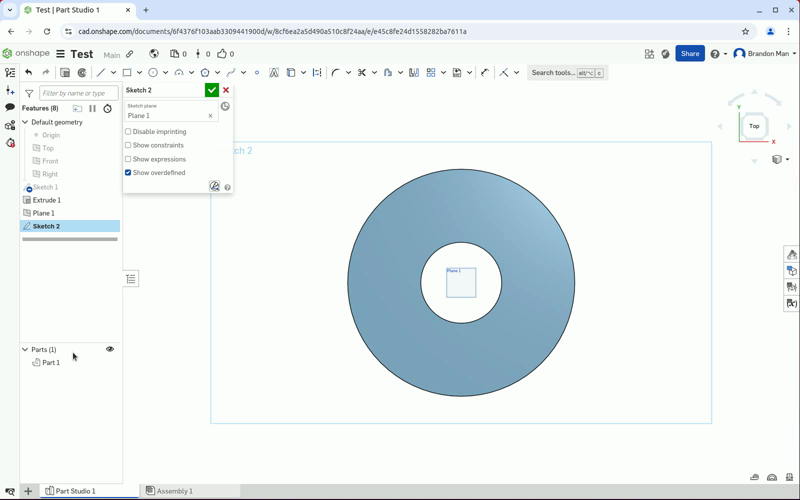
key(y)
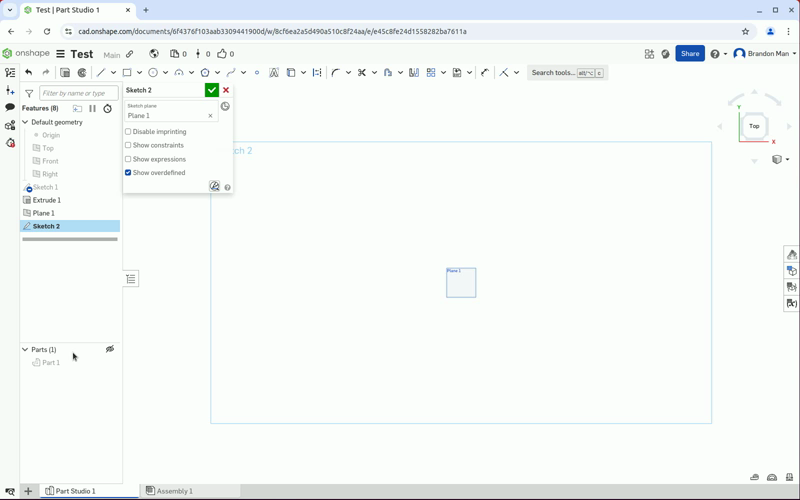
key(c)
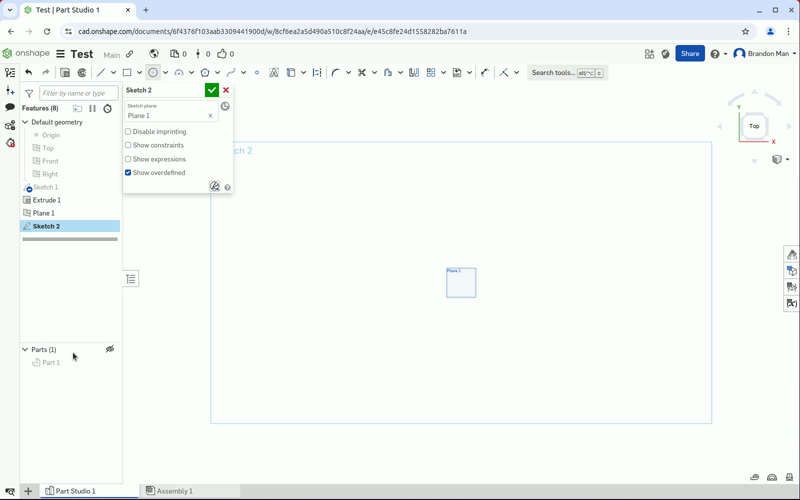
key_down(shift)
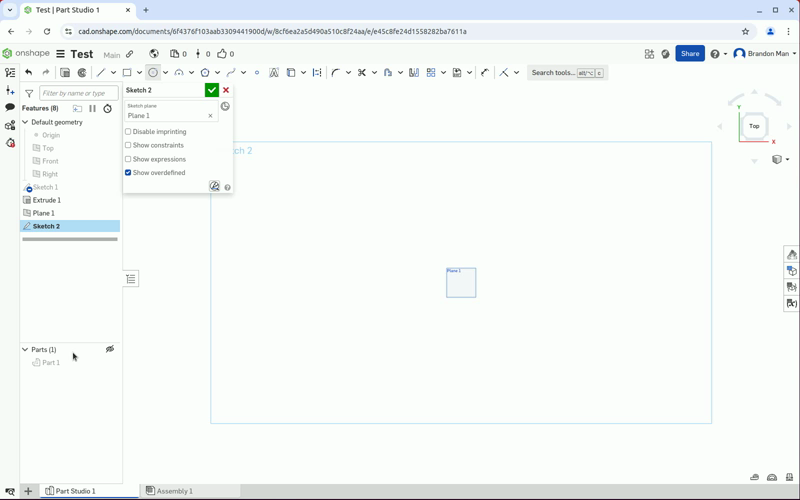
mouse_move(461, 282)
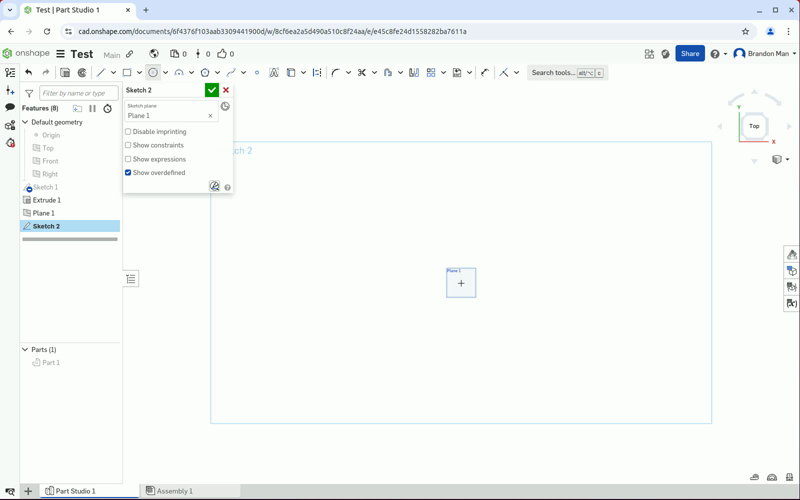
click(461, 282)
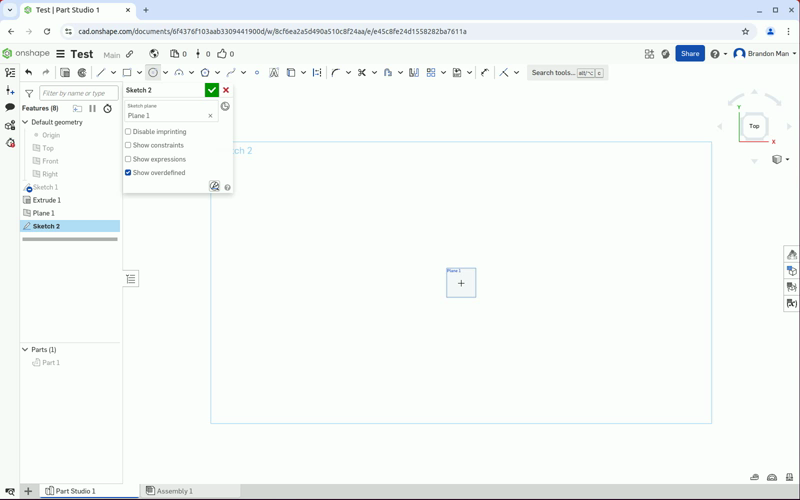
key_up(shift)
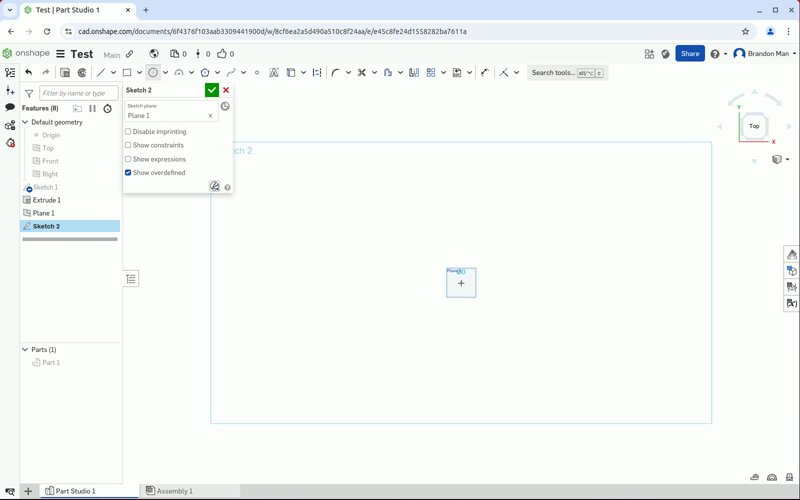
mouse_move(511, 282)
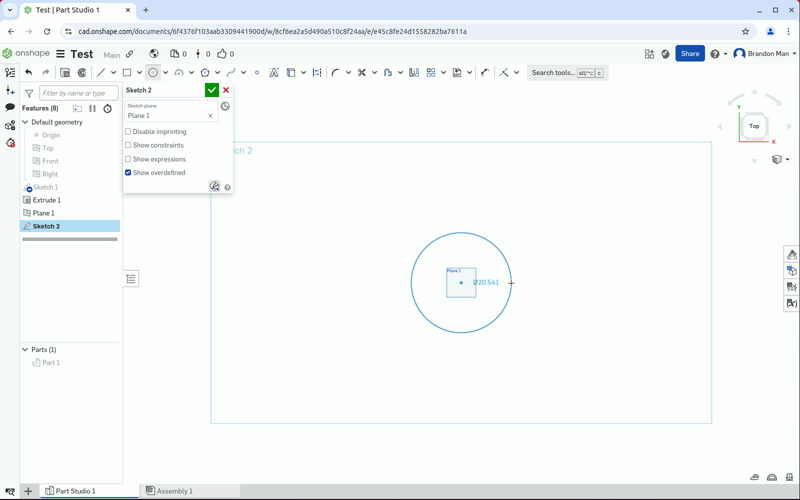
click(511, 282)
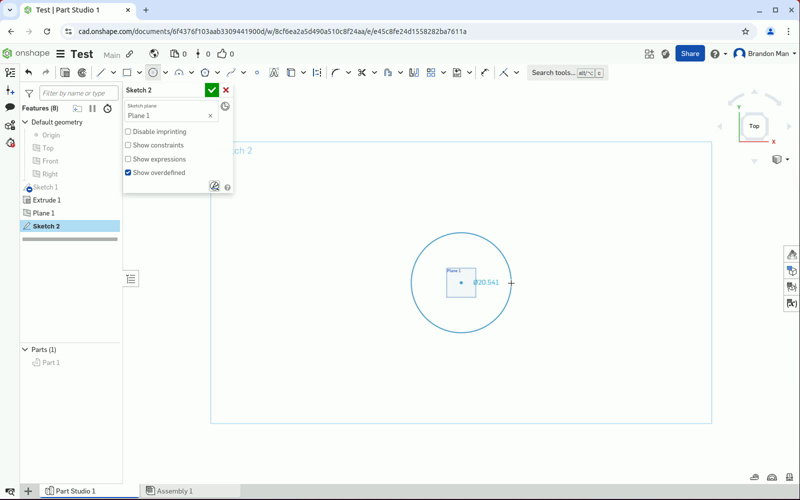
key(esc)
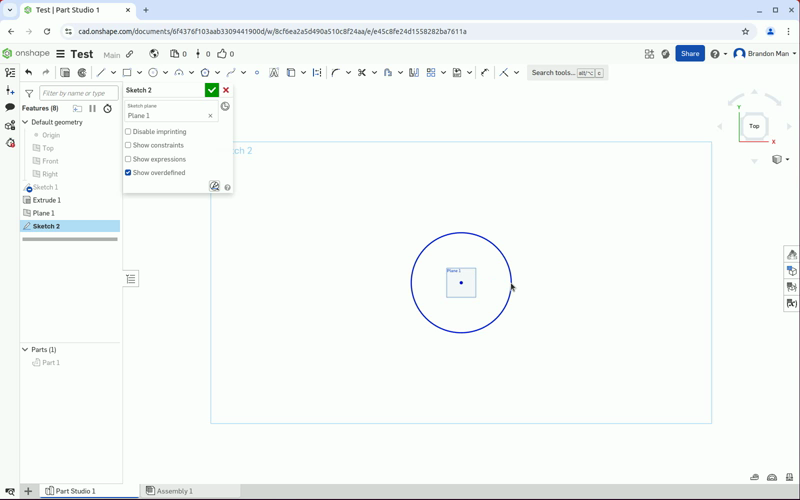
key(c)
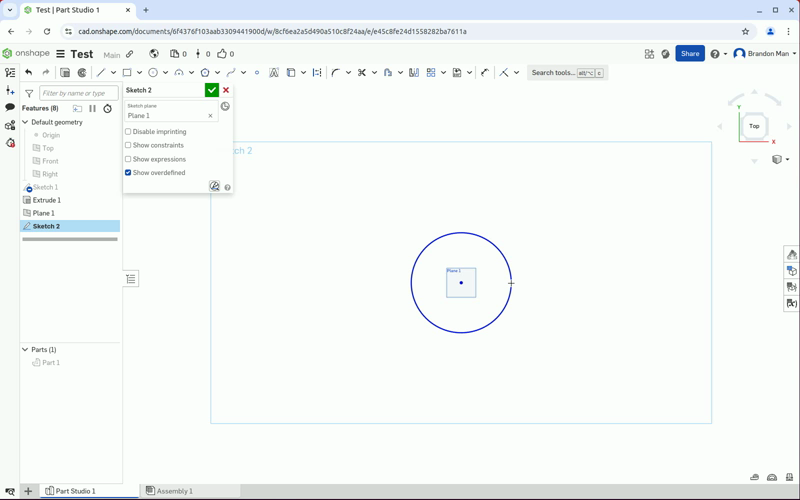
key_down(shift)
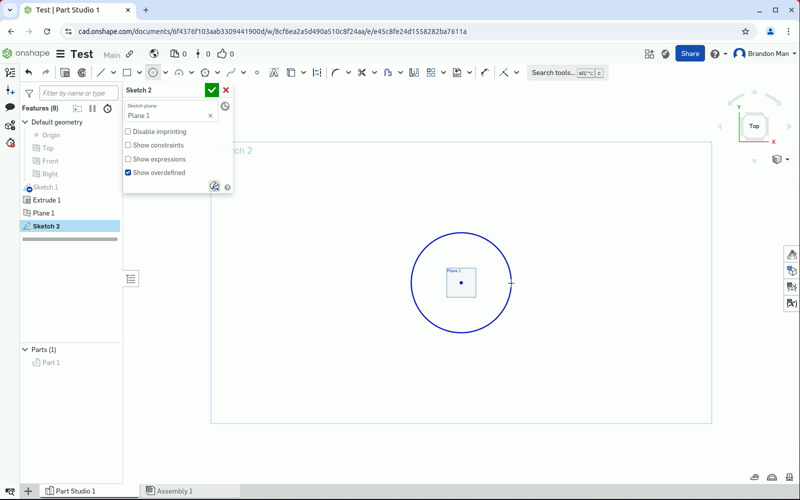
mouse_move(461, 282)
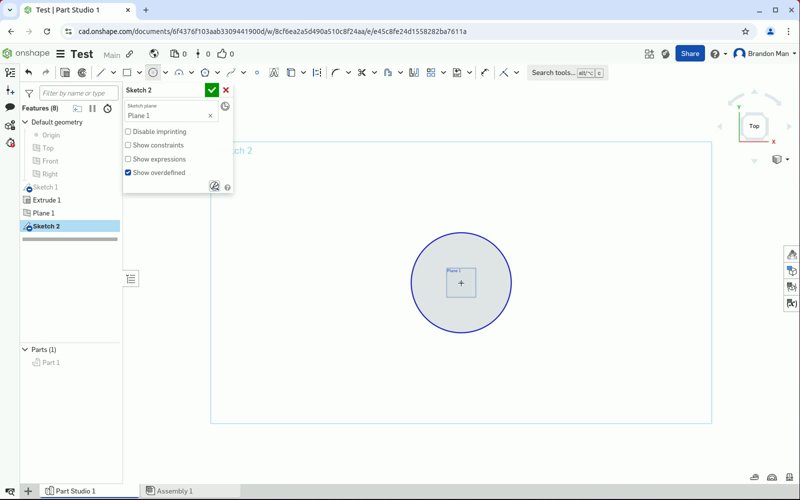
click(461, 282)
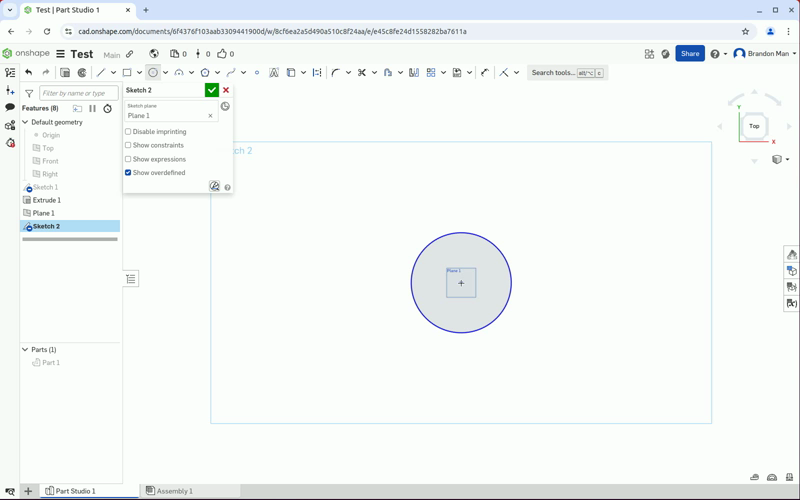
key_up(shift)
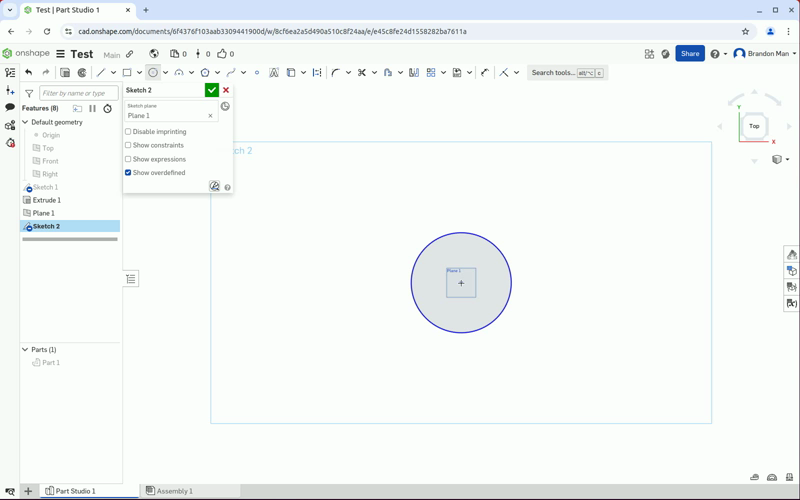
mouse_move(502, 282)
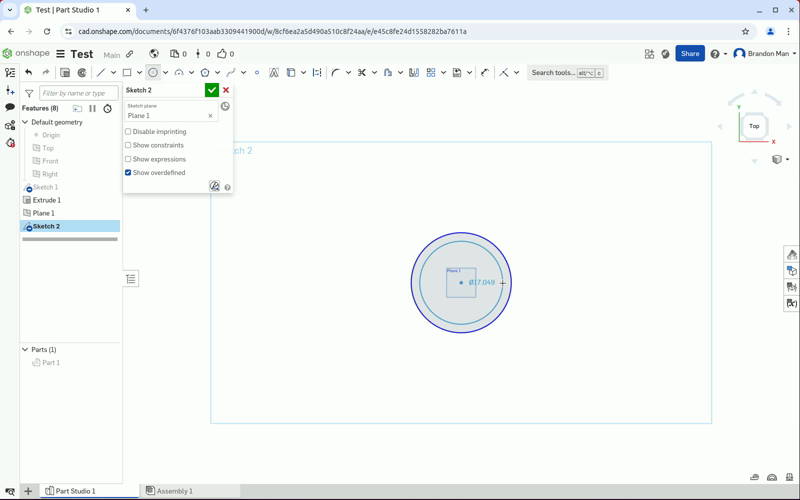
click(502, 282)
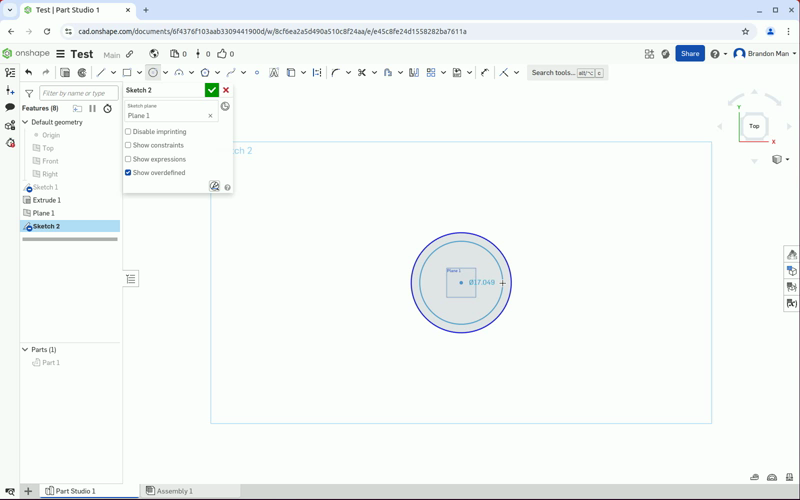
key(esc)
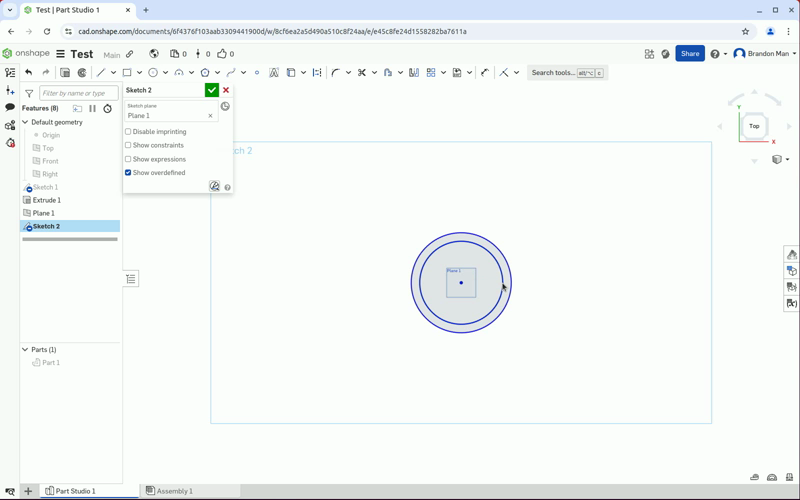
mouse_move(456, 239)
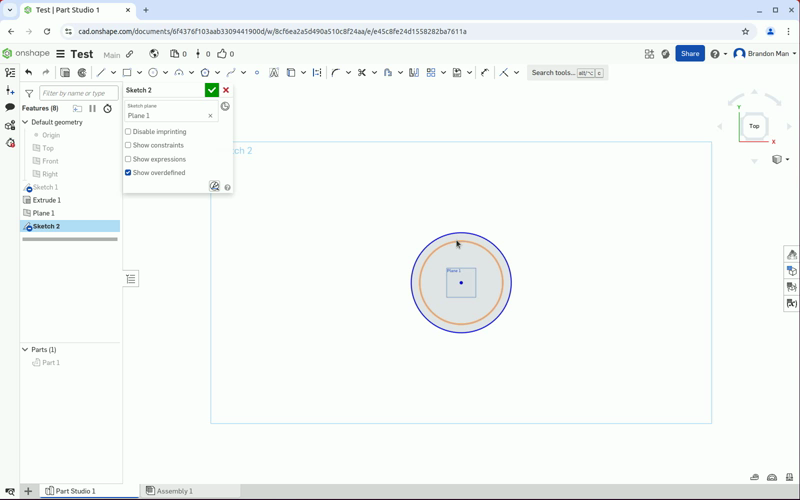
click(456, 239)
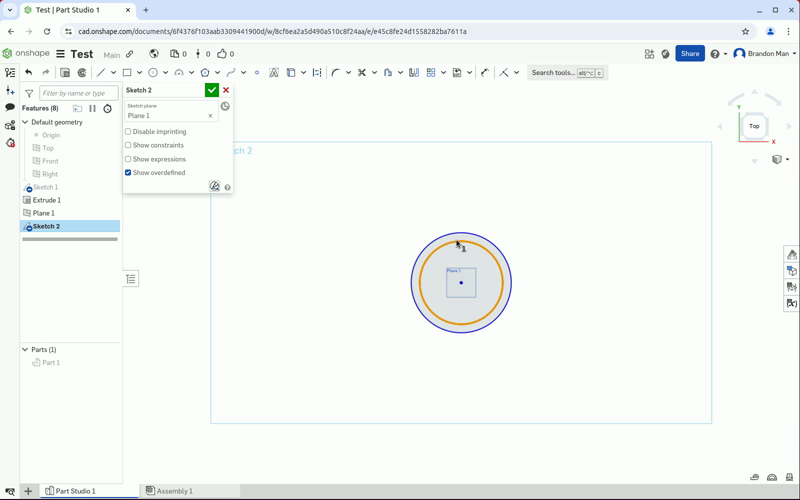
mouse_move(73, 352)
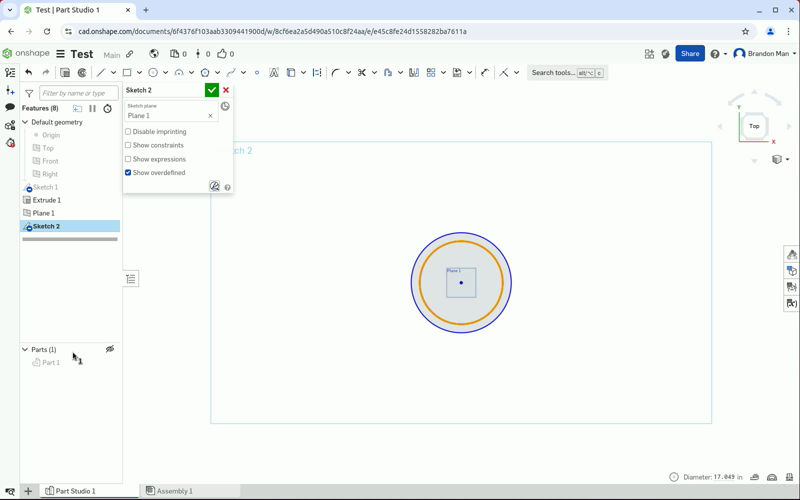
key(shift+y)
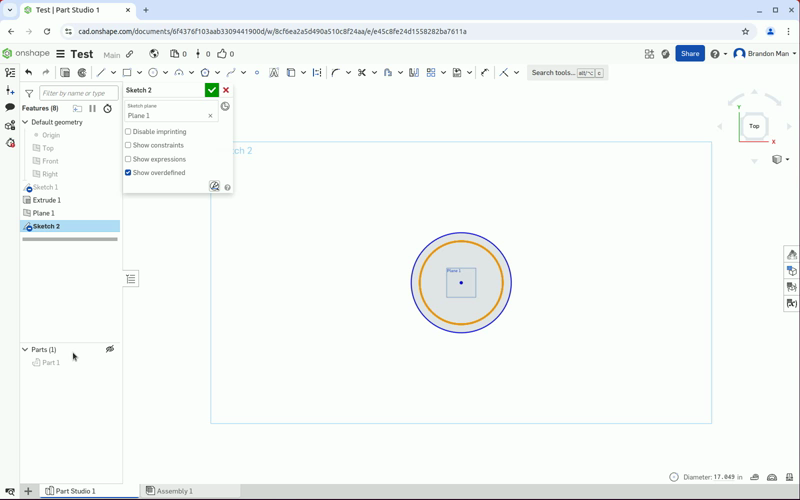
key(shift+e)
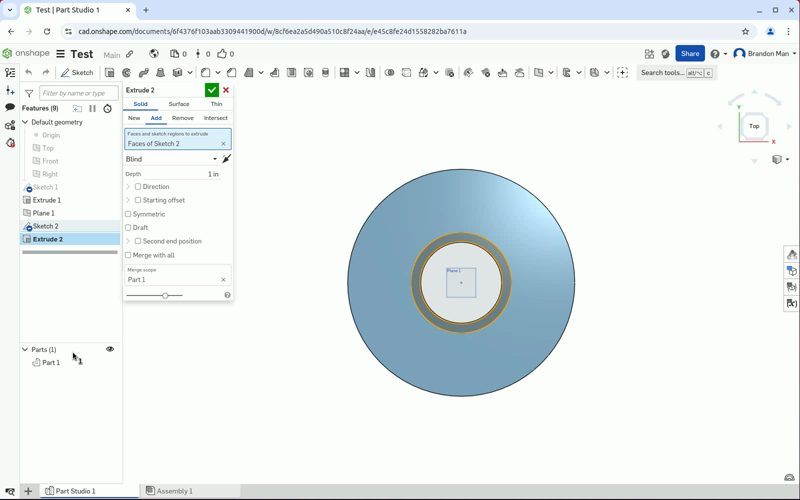
mouse_move(143, 106)
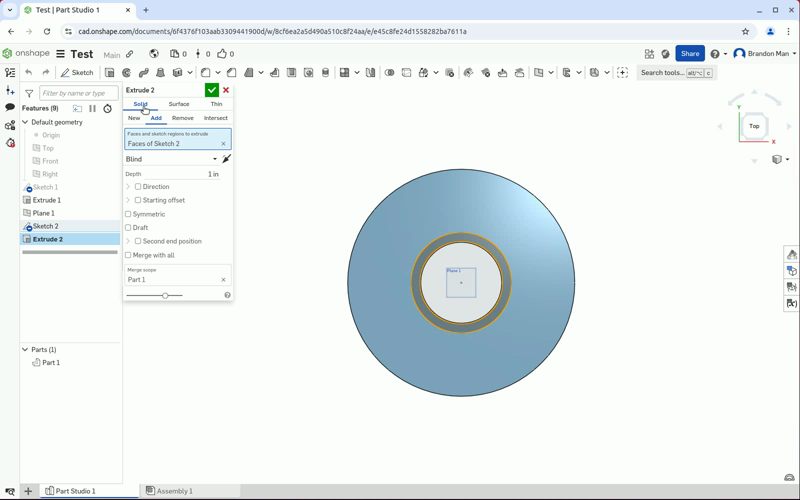
click(143, 106)
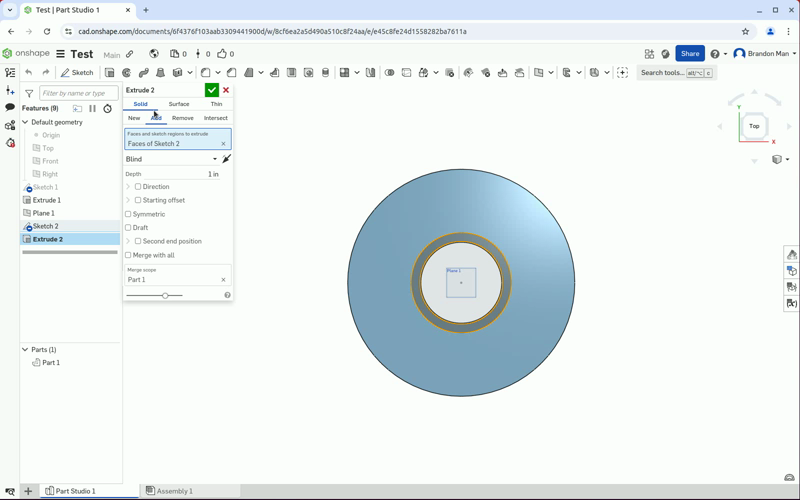
mouse_move(186, 120)
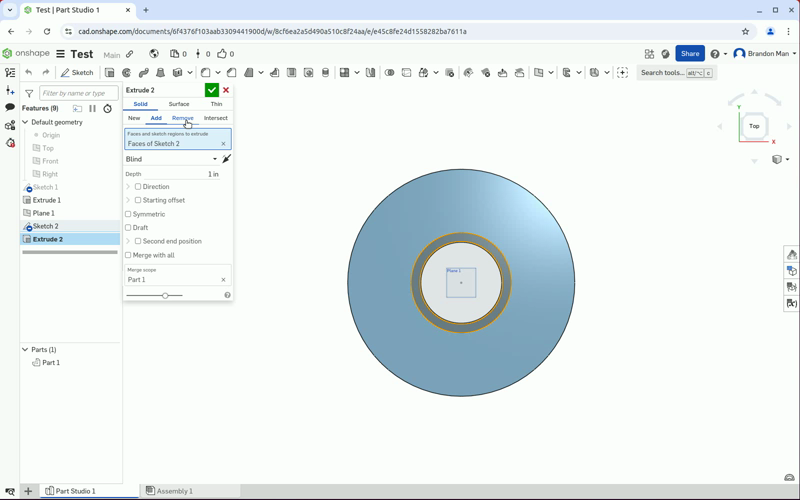
click(186, 120)
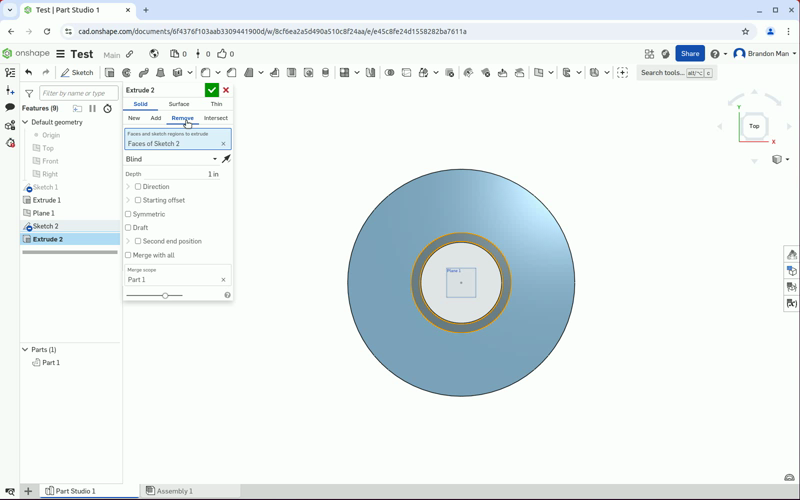
key(tab, 4)
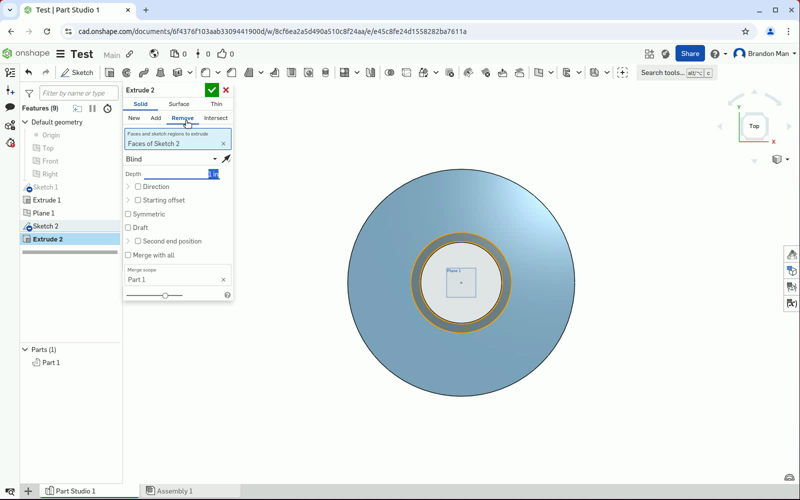
text(2.166)
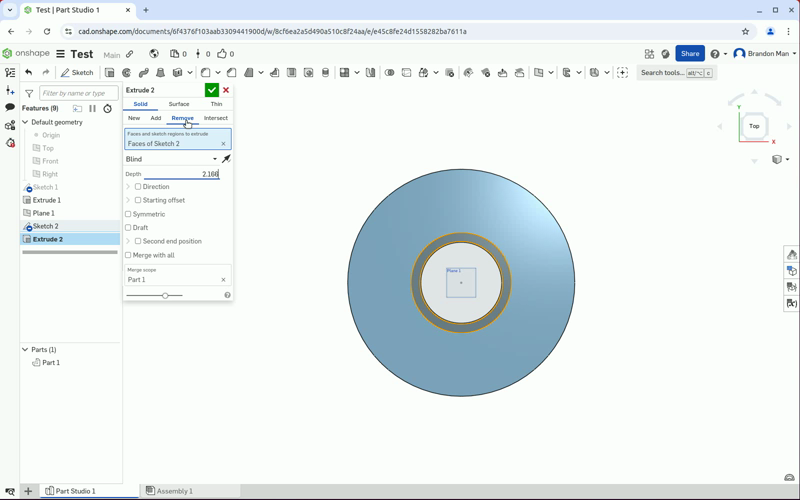
key(tab, 6)
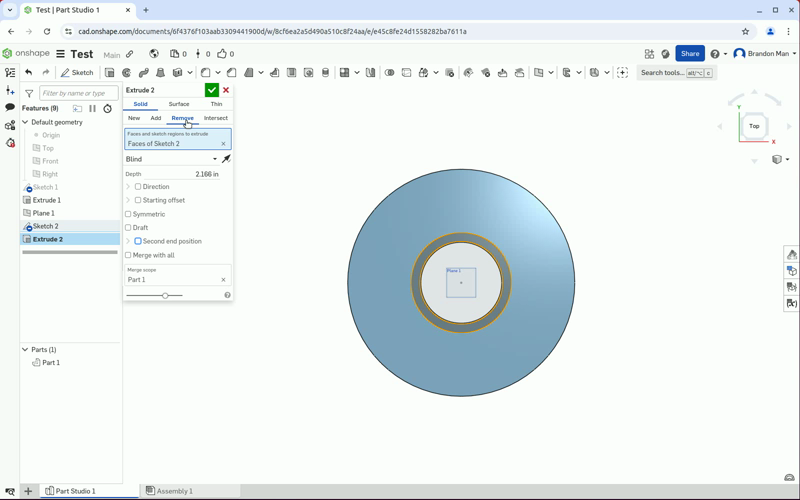
key(space)
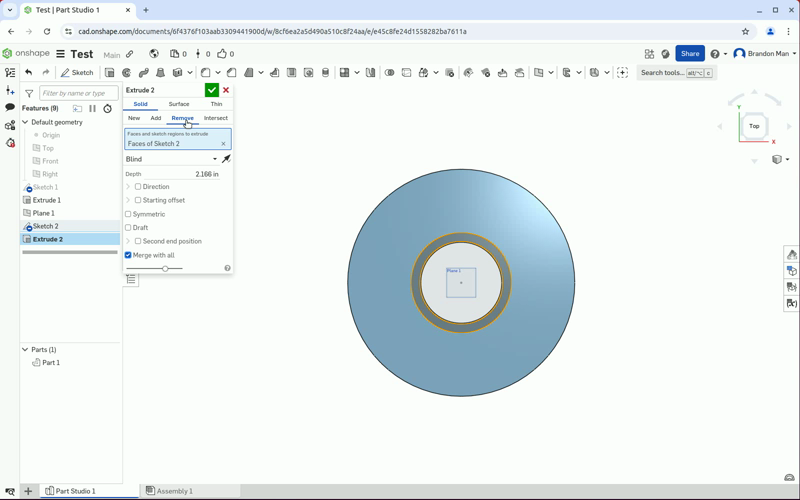
key(enter)
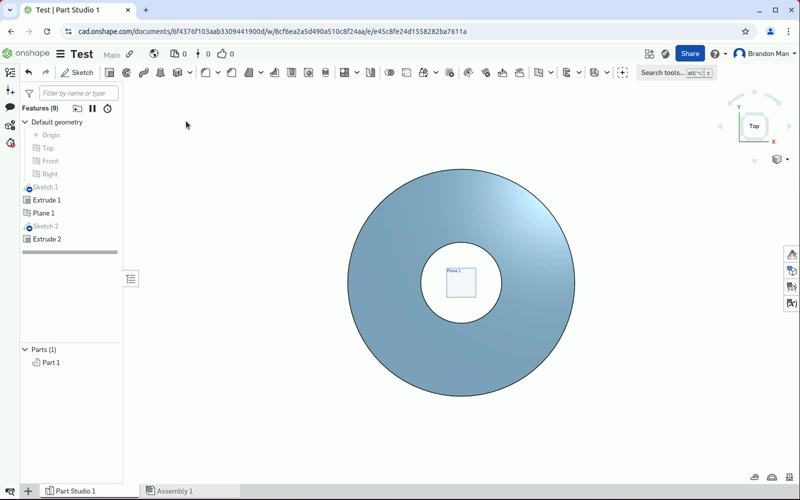
key(shift+h)
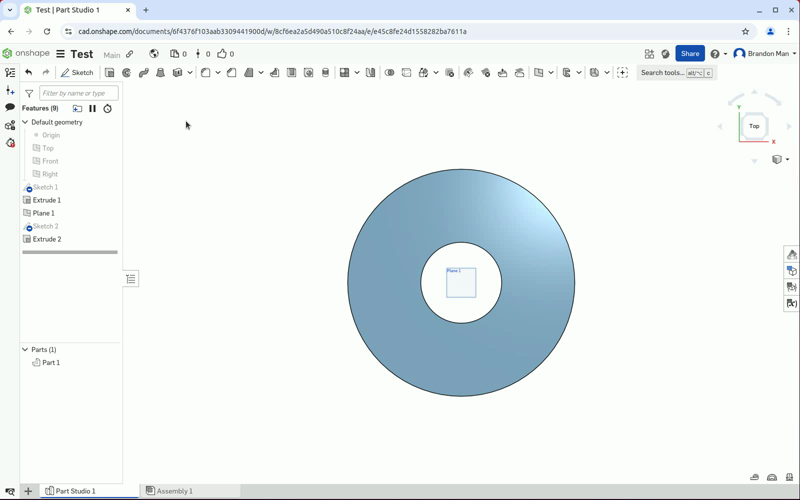
key(shift+h)
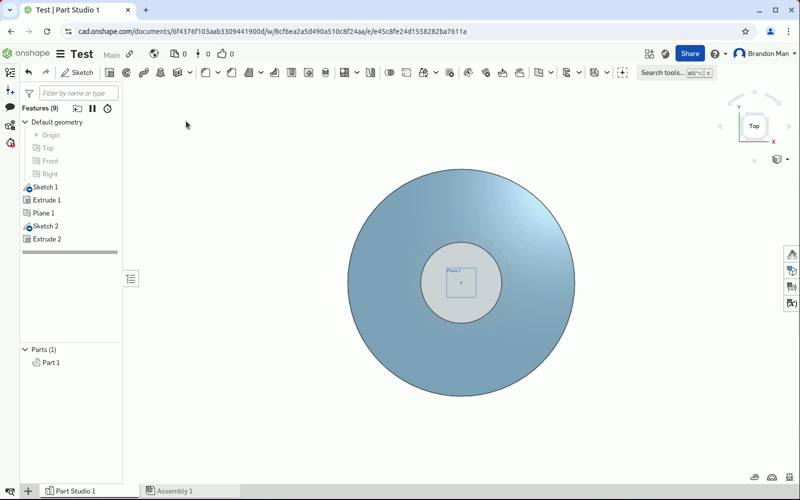
key(shift+7)
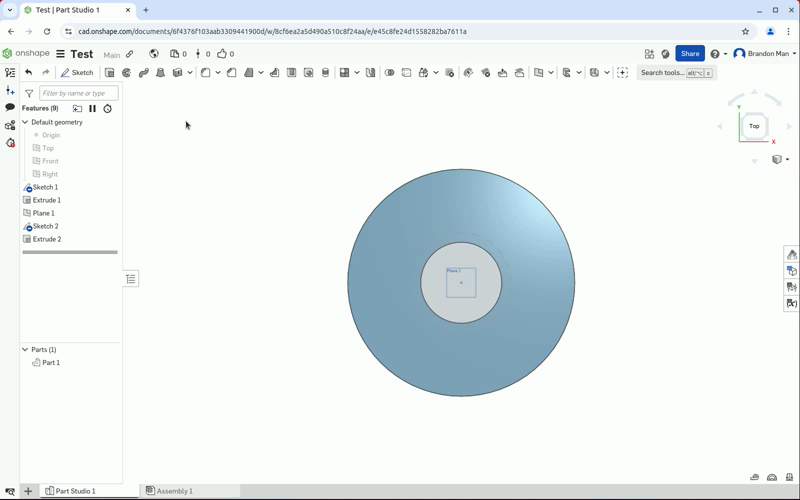
key(up, 3)
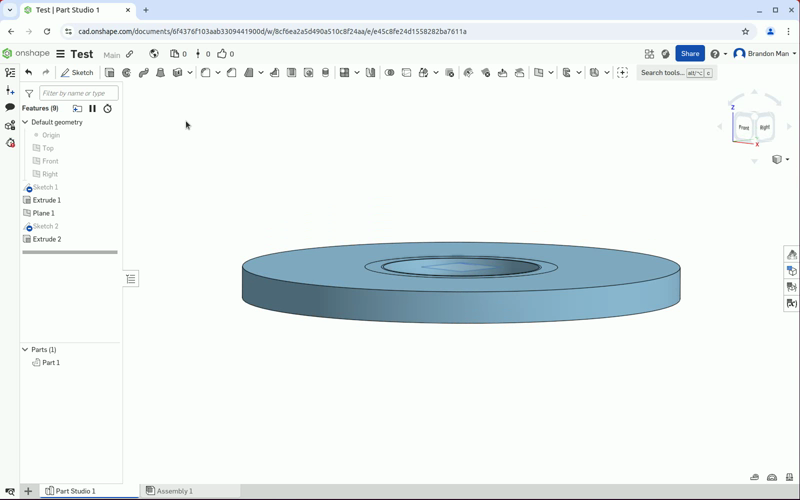
key(left, 3)
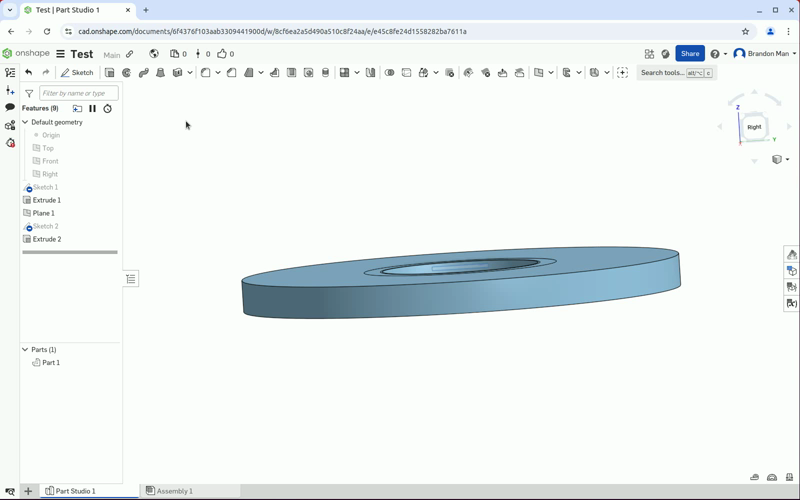
key(right, 3)
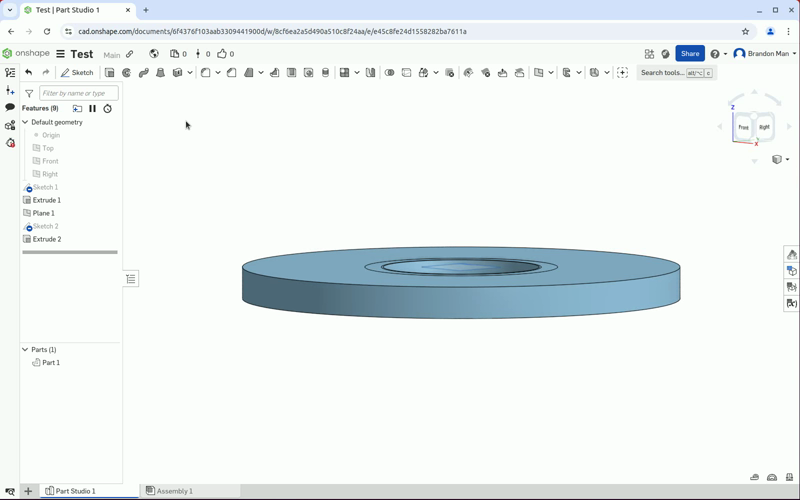
key(down, 3)
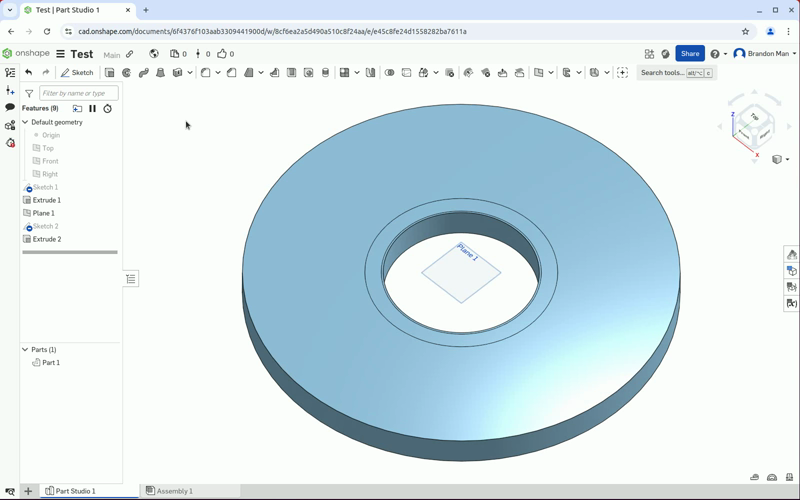
mouse_move(73, 189)
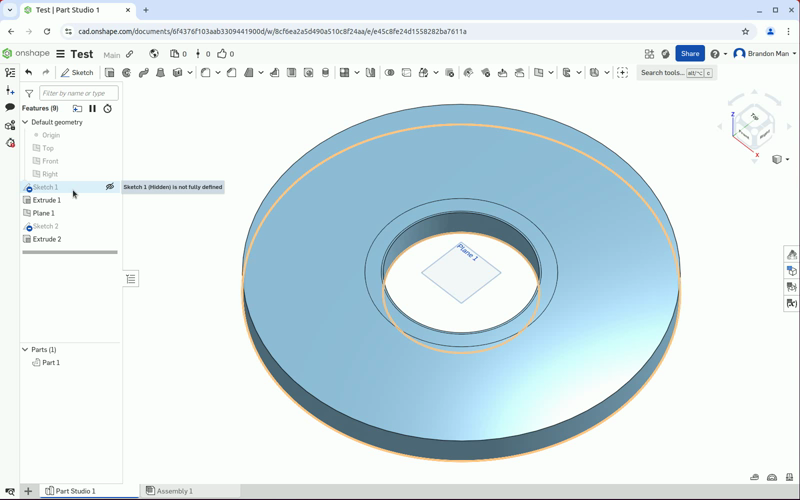
click(73, 189)